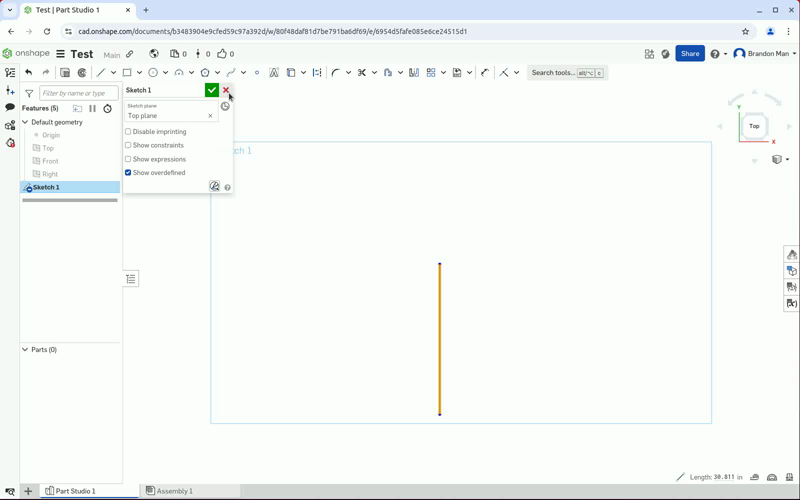
key(shift+h)
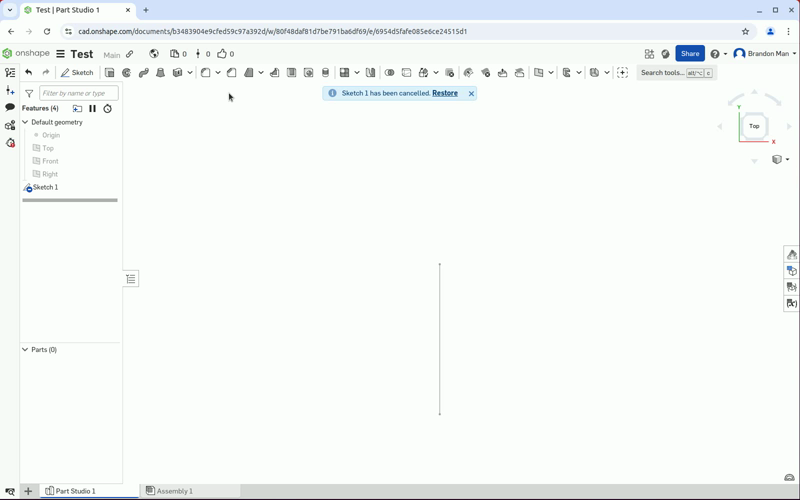
mouse_move(73, 352)
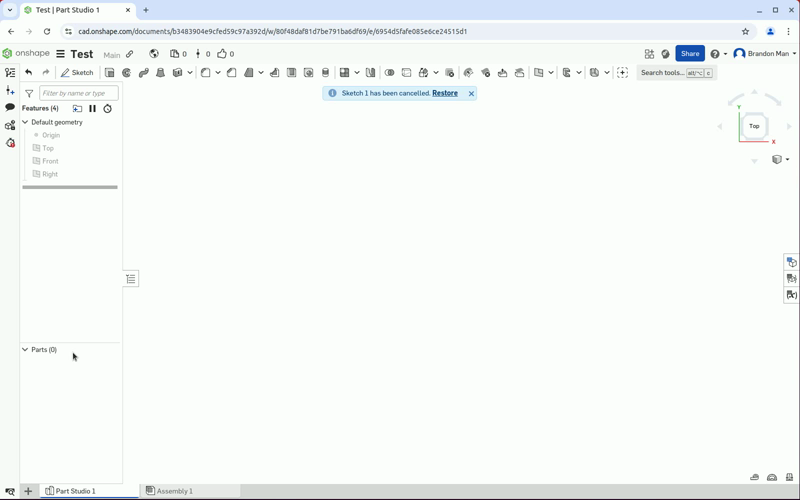
key(y)
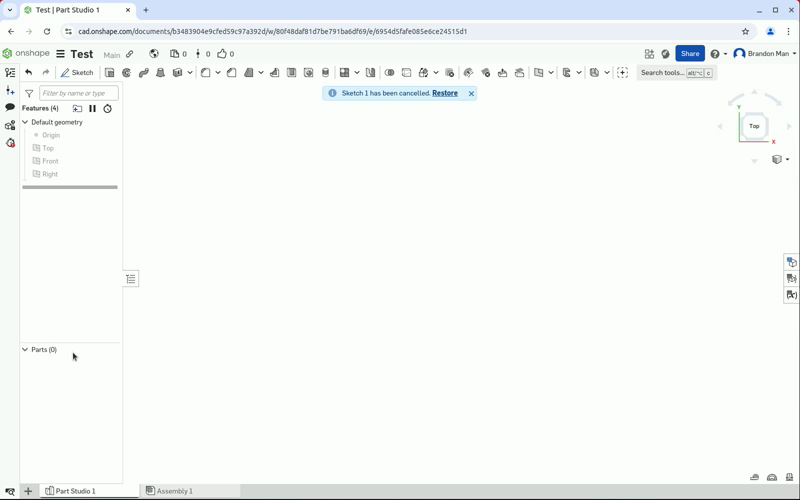
key(shift+p)
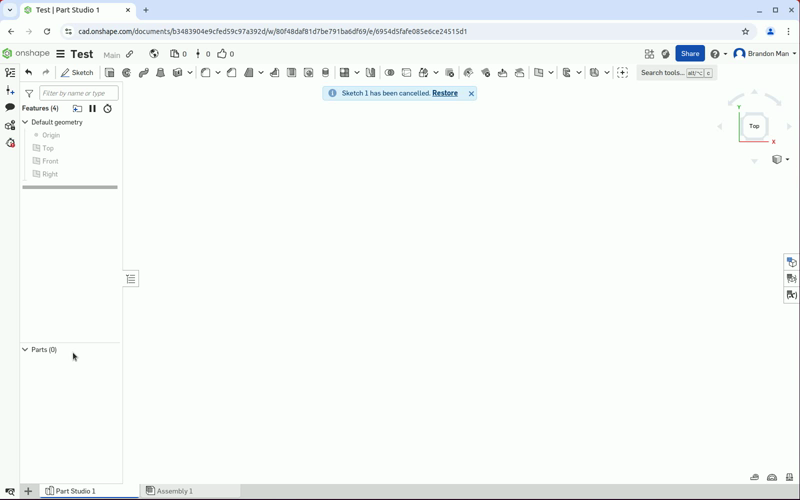
key(space)
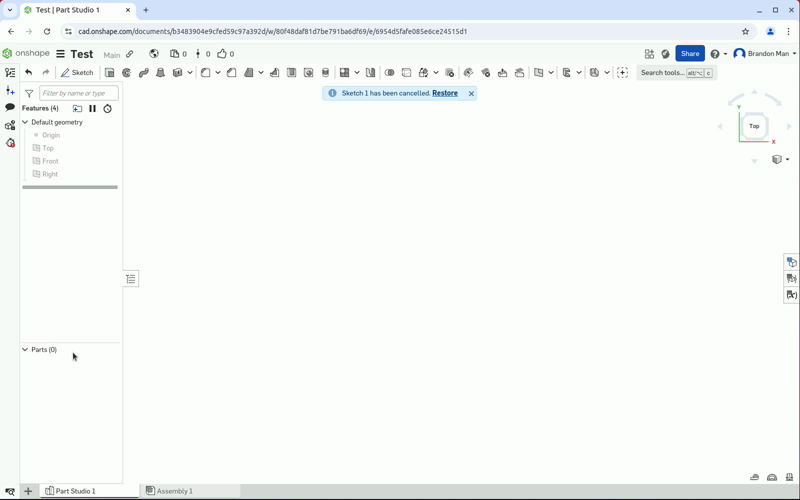
key_down(shift)
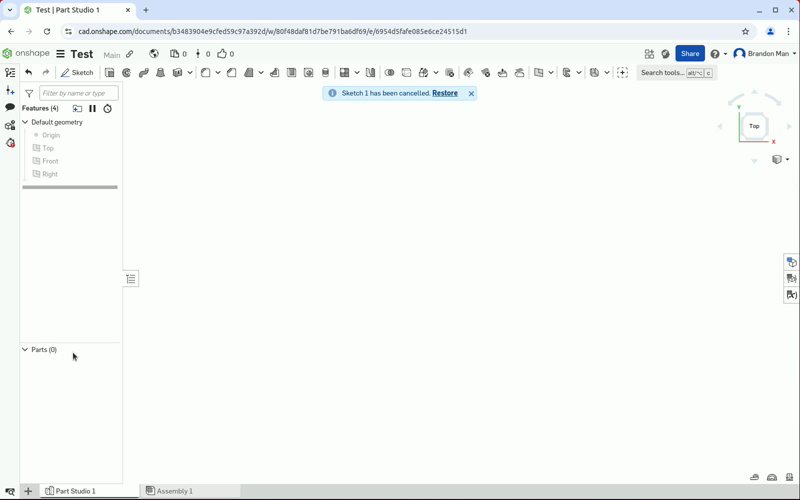
key(up)
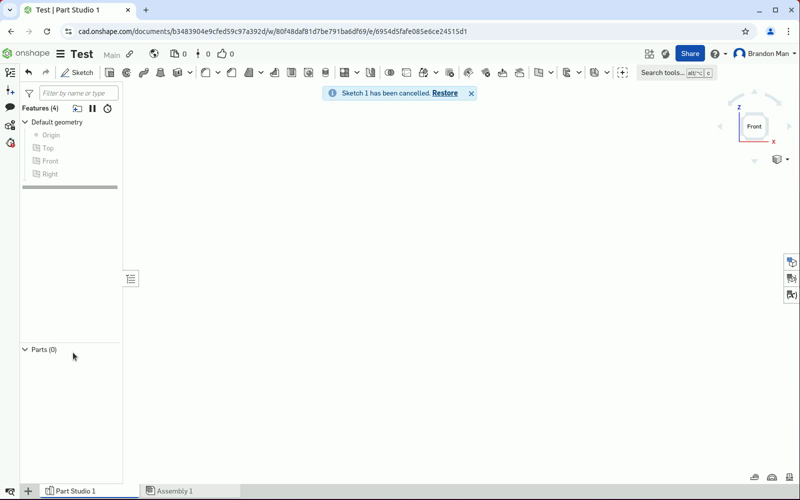
key_up(shift)
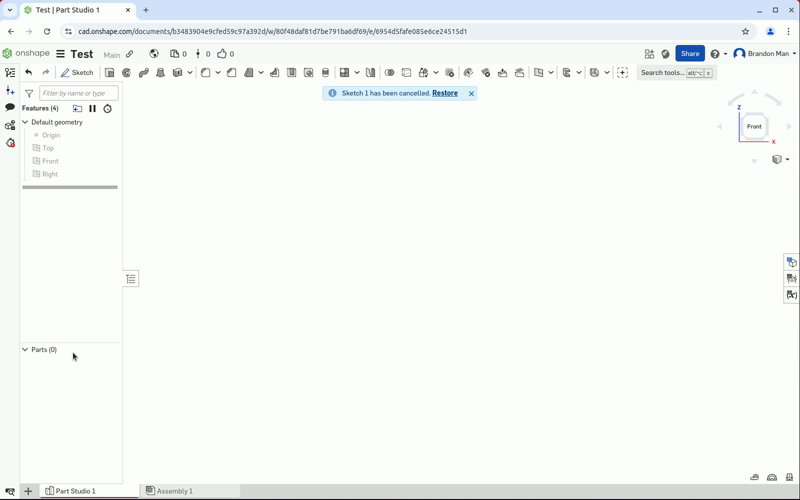
mouse_move(73, 352)
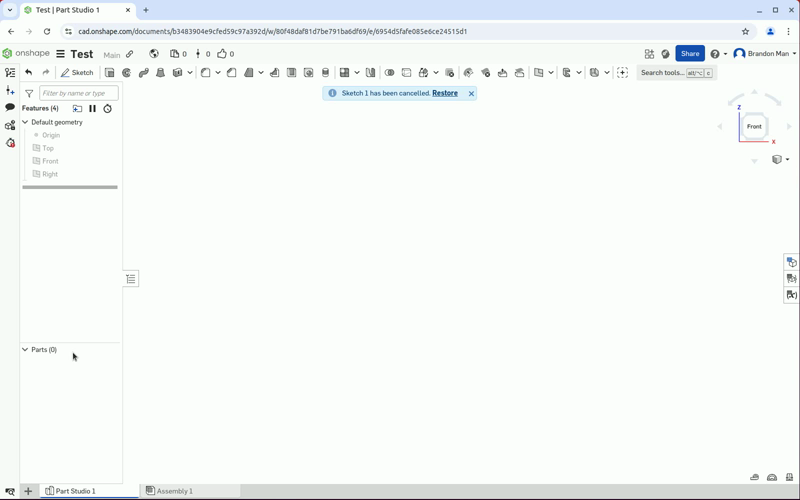
key(shift+y)
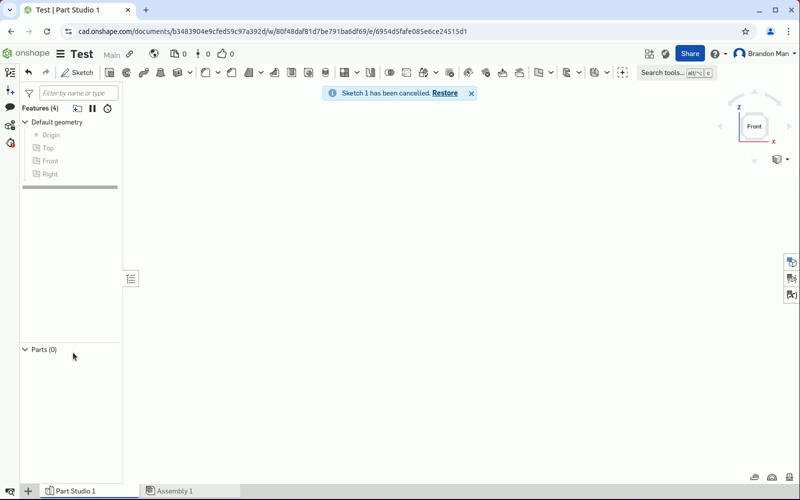
key(shift+s)
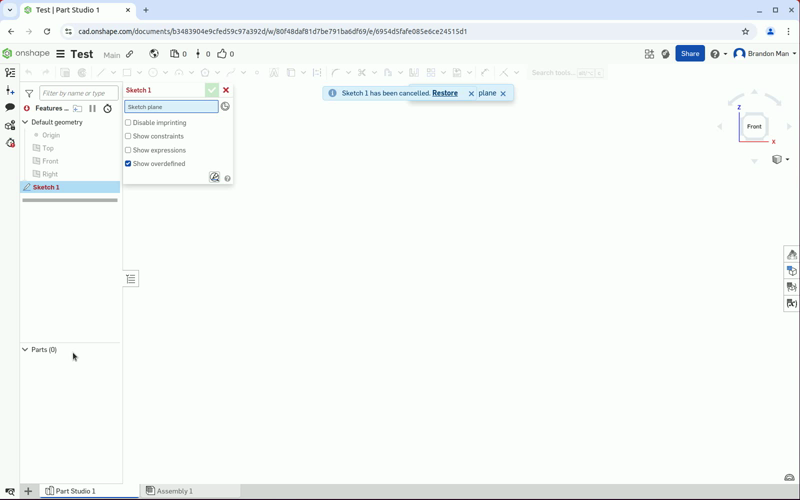
mouse_move(73, 163)
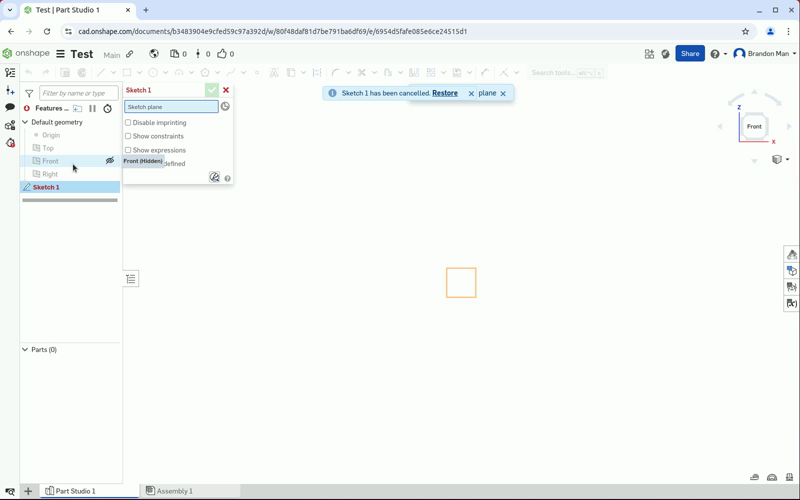
click(73, 163)
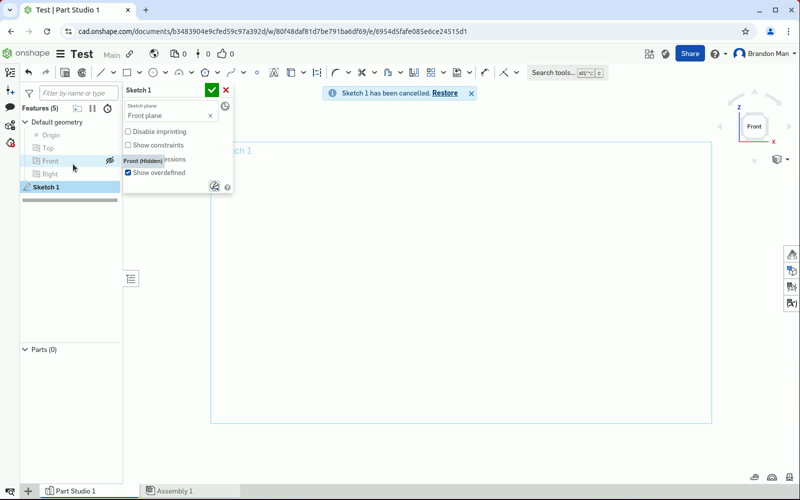
mouse_move(73, 352)
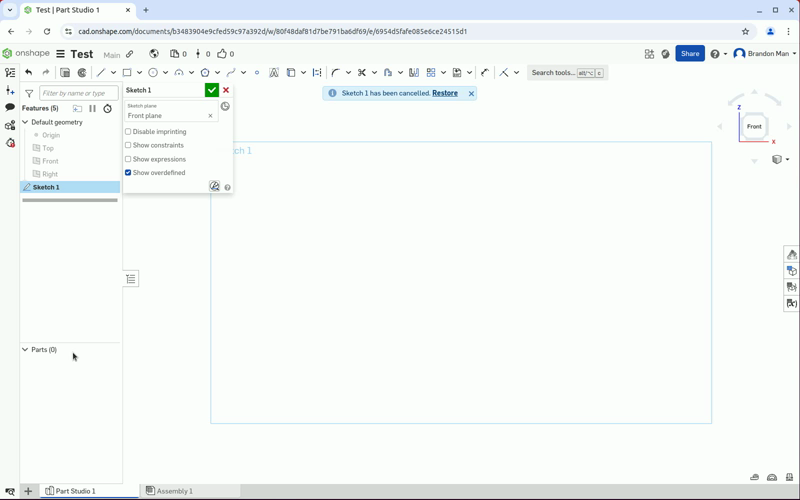
key(y)
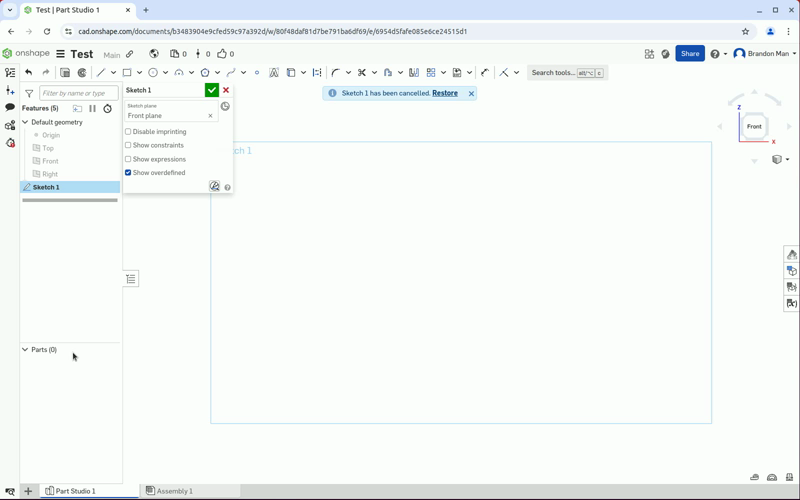
key(l)
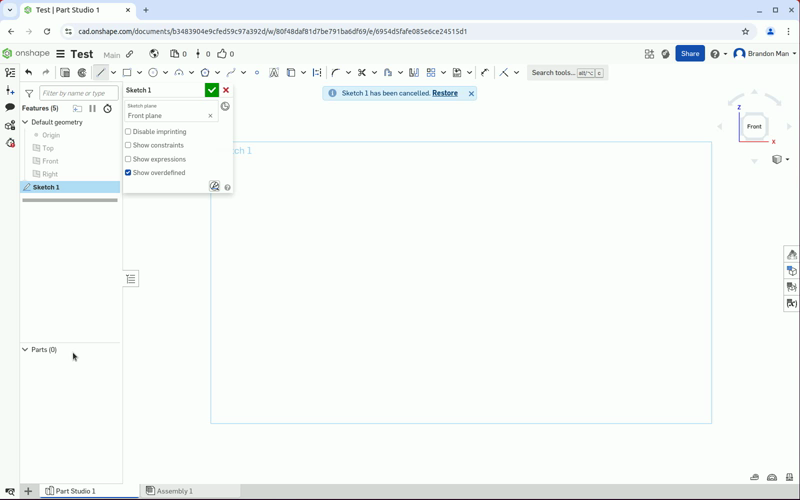
key_down(shift)
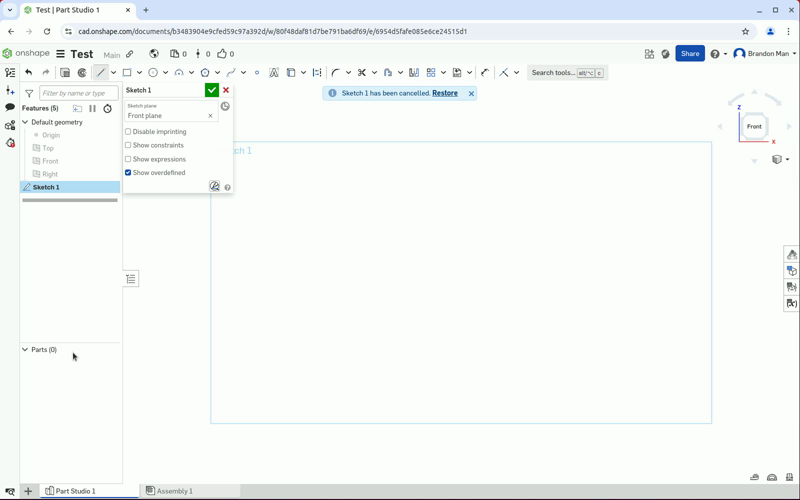
mouse_move(351, 369)
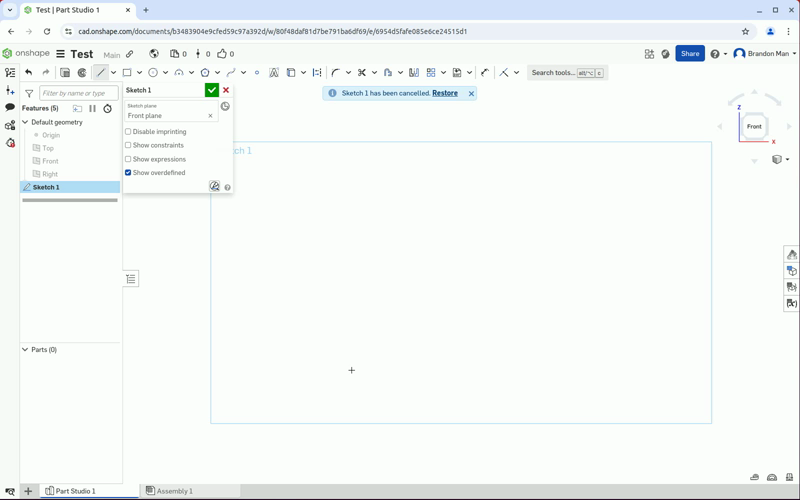
click(351, 369)
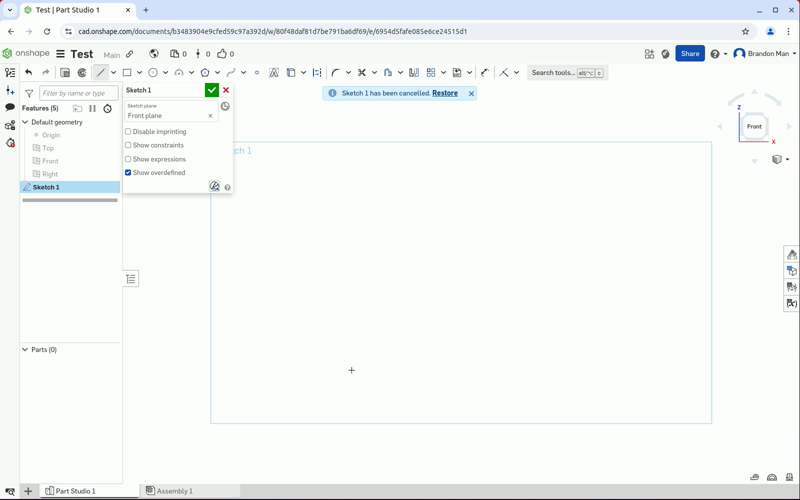
key_up(shift)
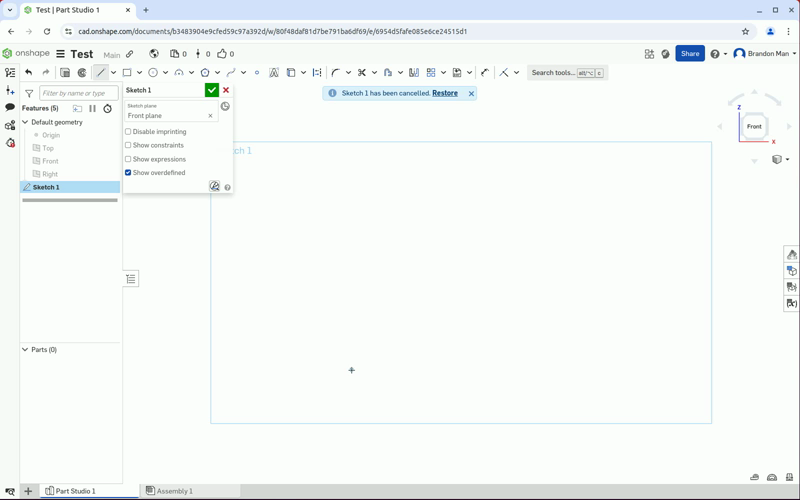
key_down(shift)
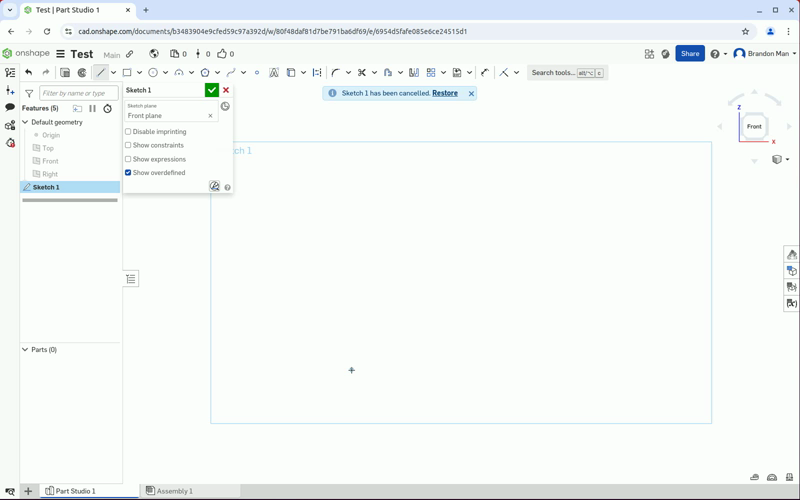
mouse_move(462, 369)
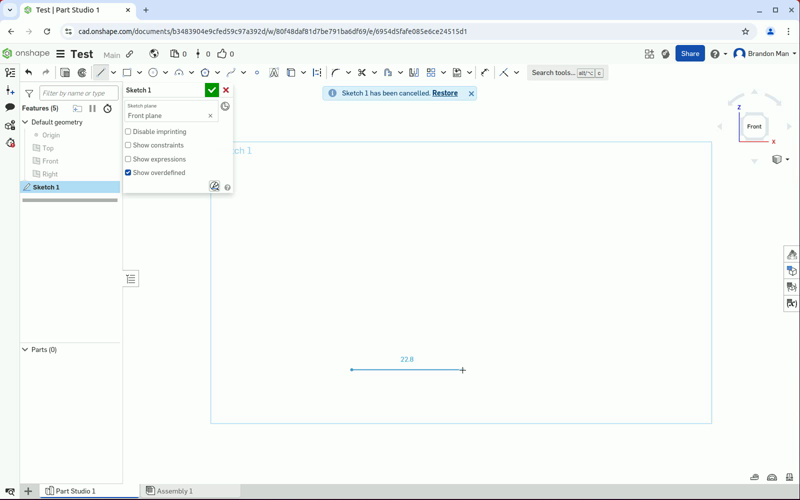
click(462, 369)
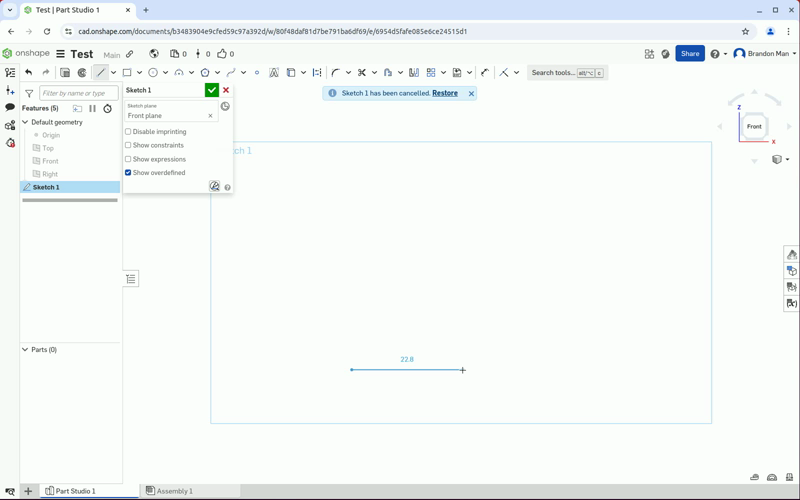
key_up(shift)
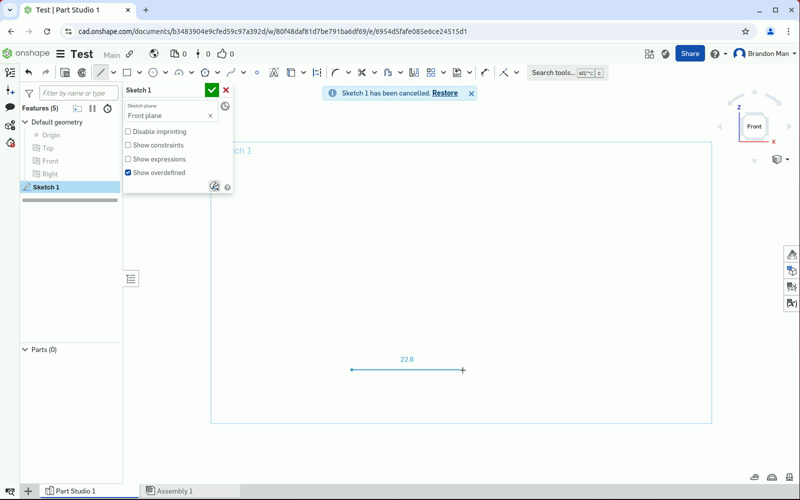
key_down(shift)
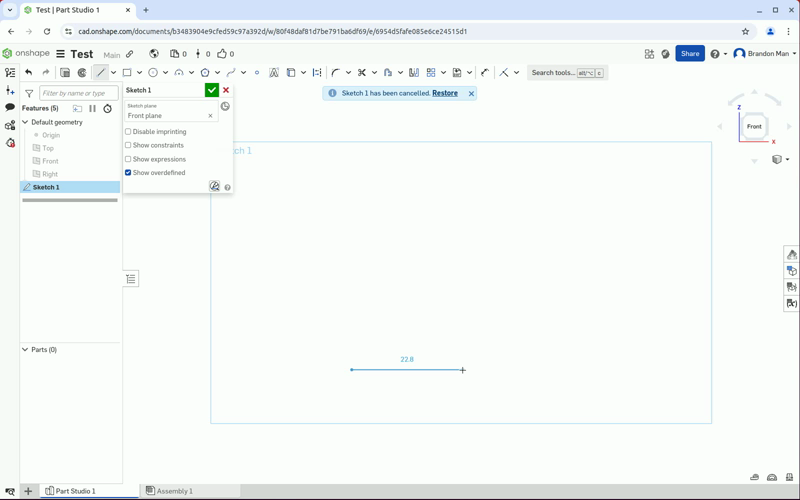
mouse_move(462, 240)
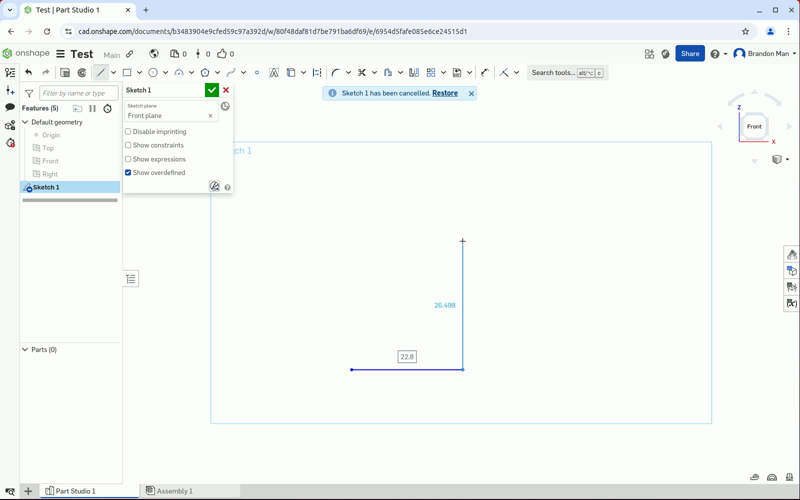
click(462, 240)
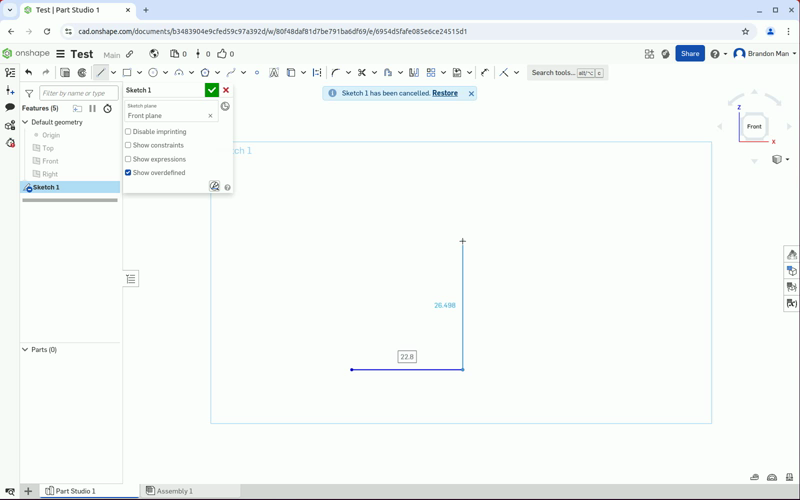
key_up(shift)
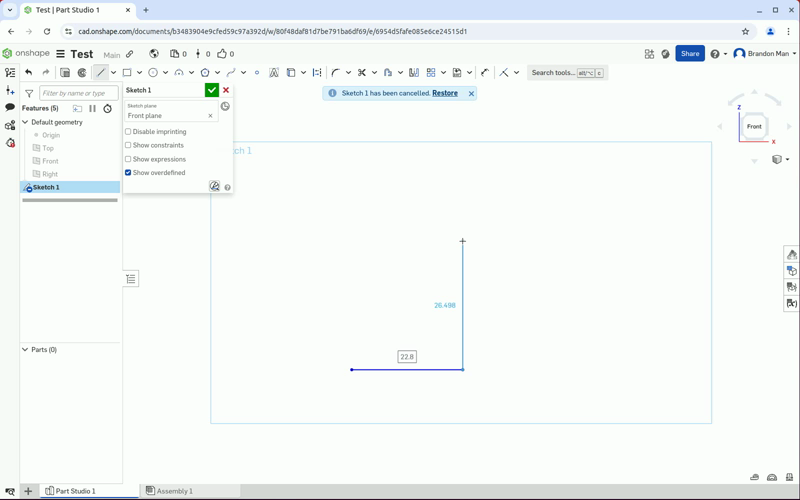
key_down(shift)
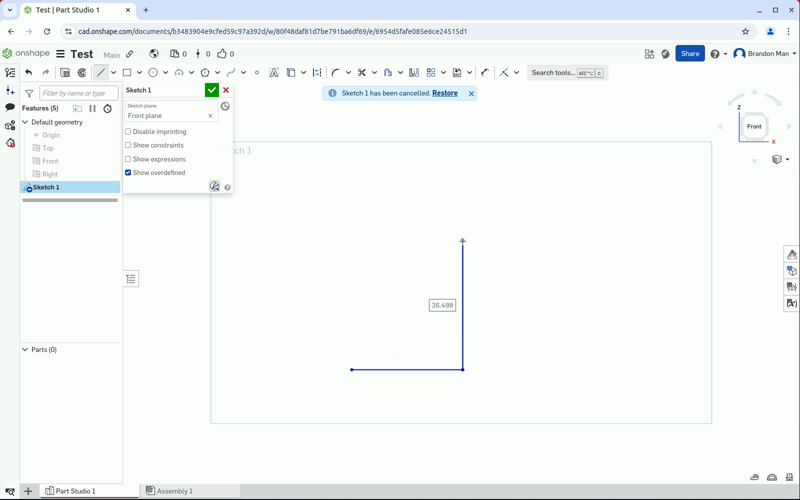
mouse_move(351, 240)
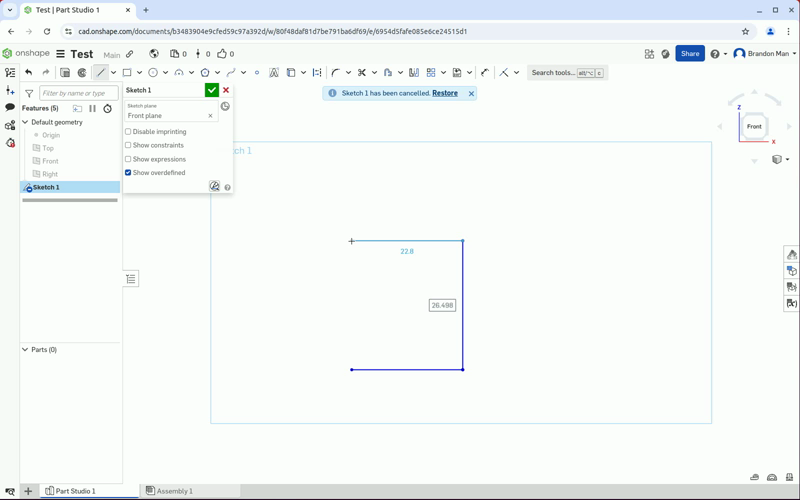
click(351, 240)
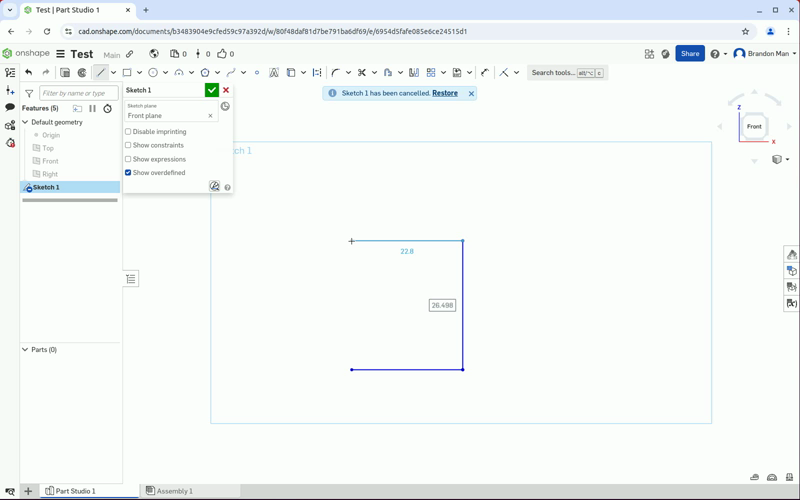
key_up(shift)
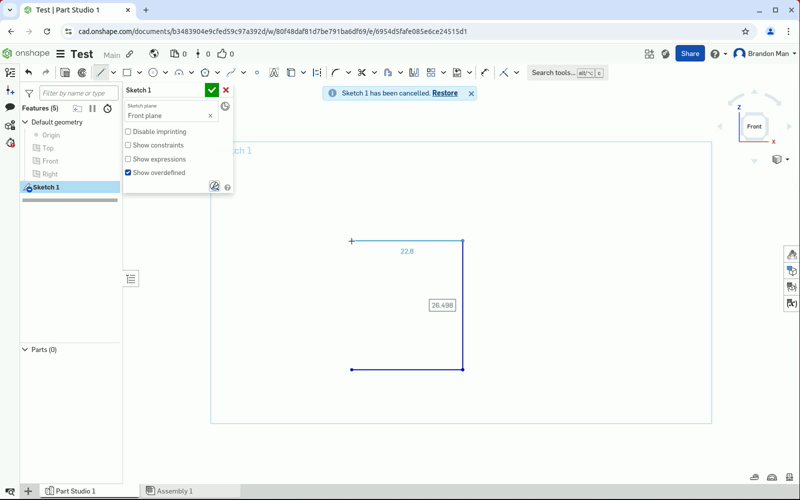
key_down(shift)
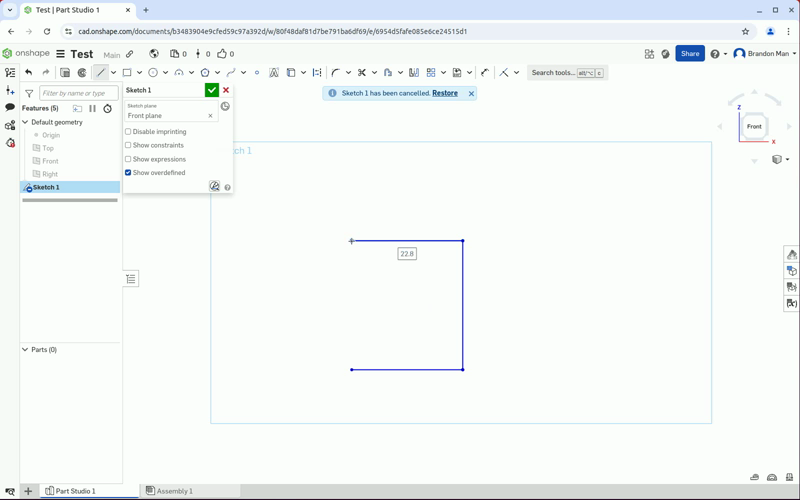
mouse_move(351, 369)
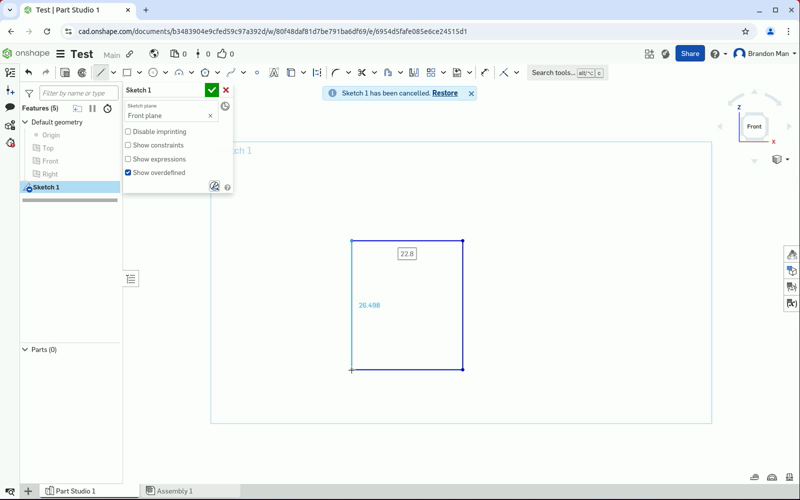
key_up(shift)
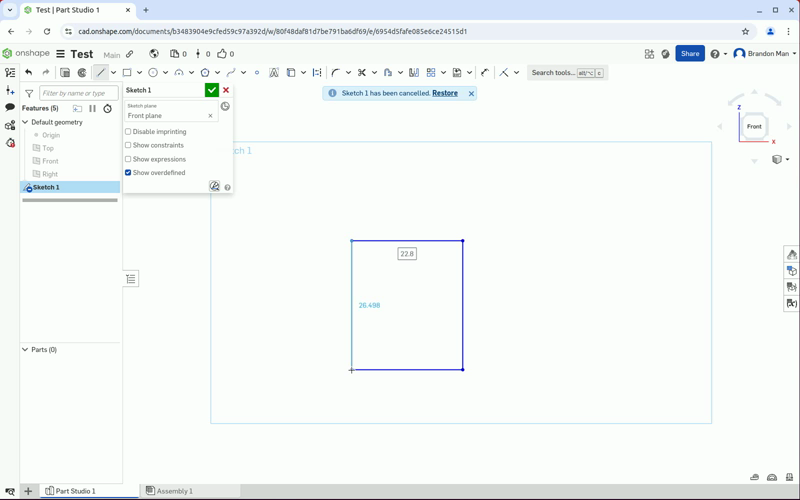
click(351, 369)
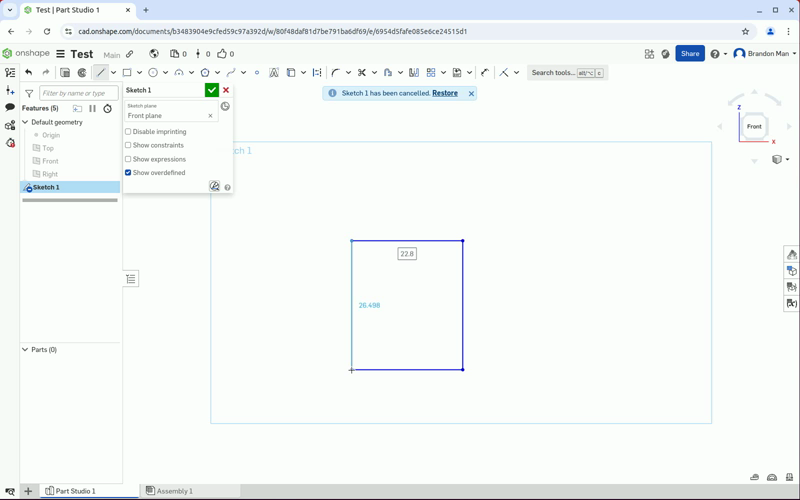
key(esc)
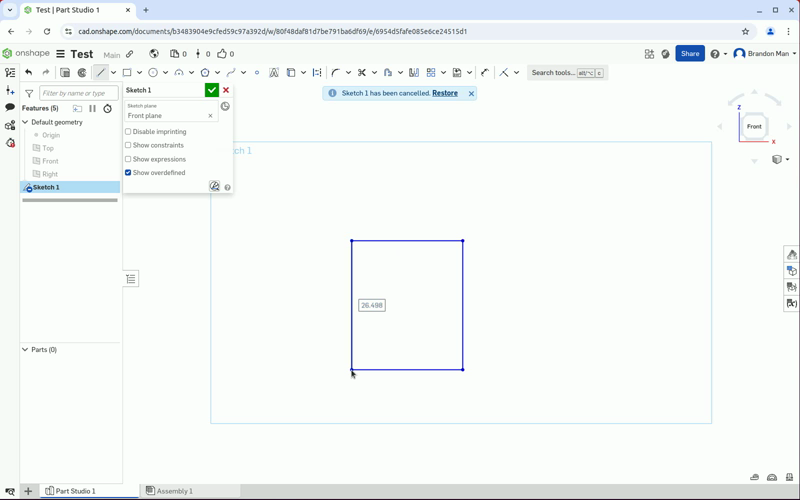
key(c)
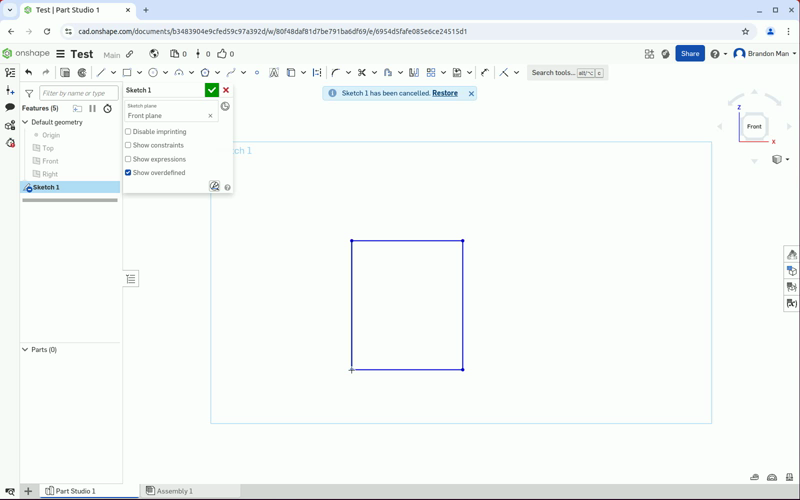
key_down(shift)
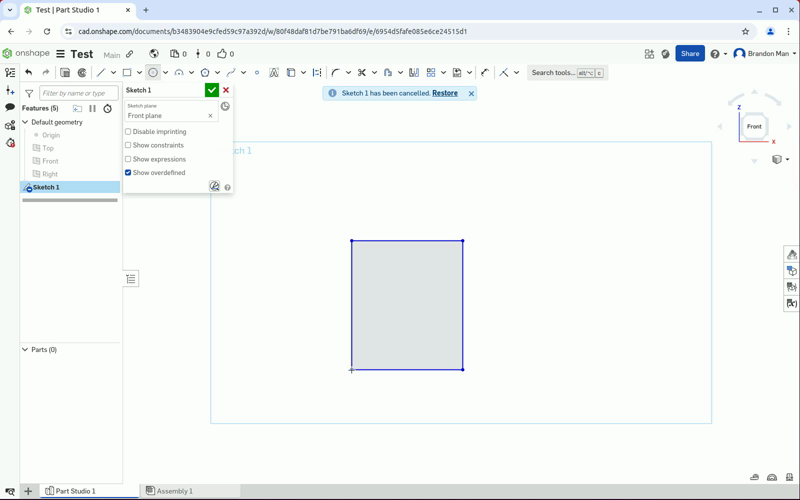
mouse_move(371, 339)
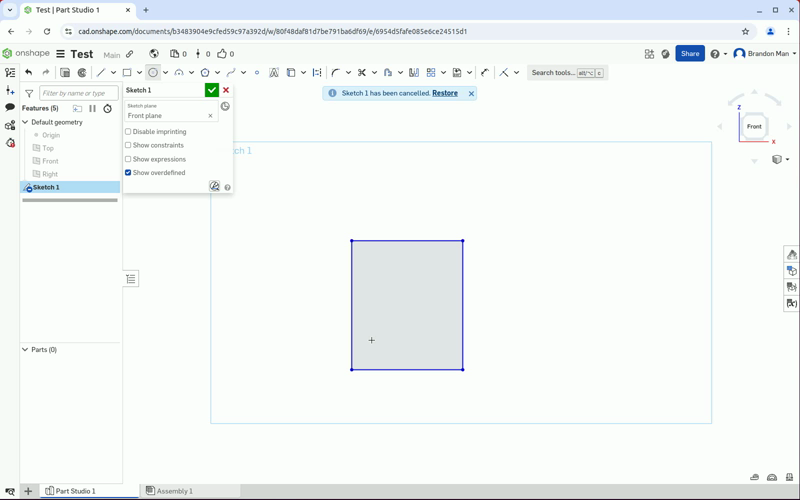
click(371, 339)
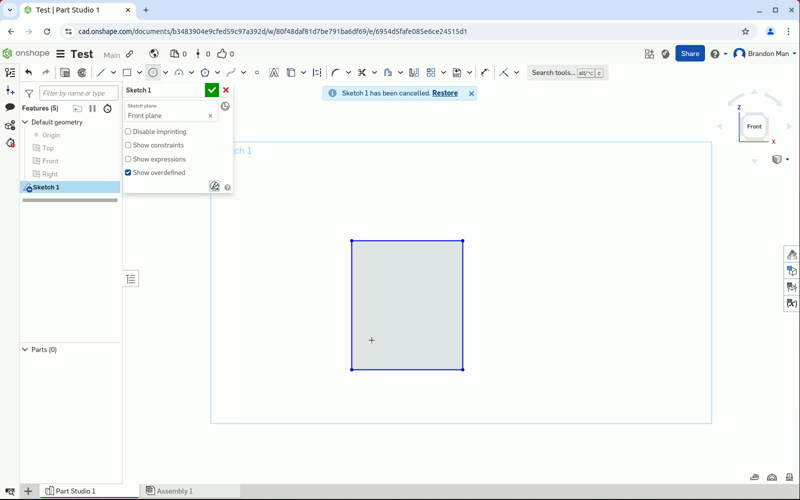
key_up(shift)
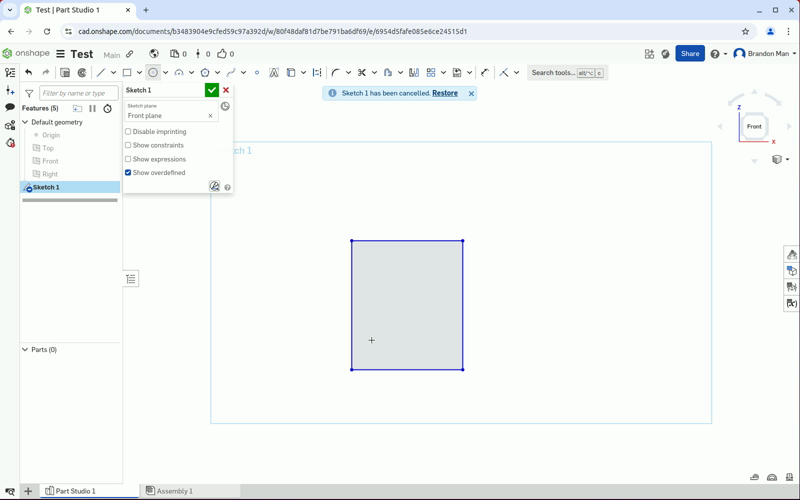
mouse_move(377, 339)
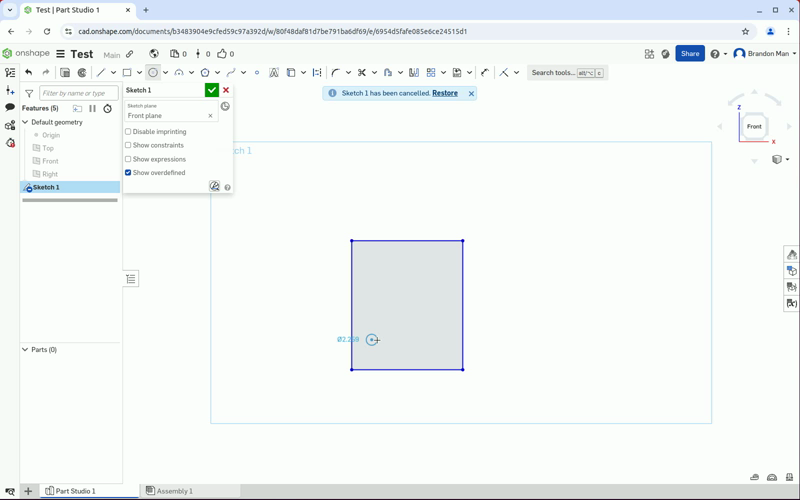
click(377, 339)
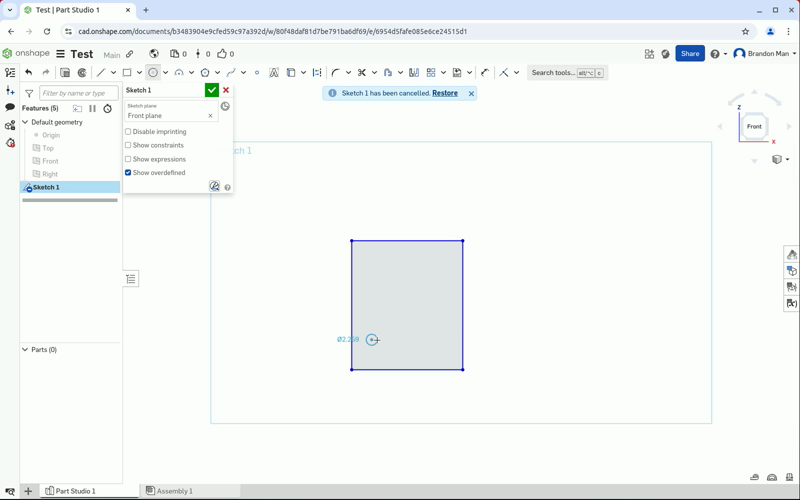
key(esc)
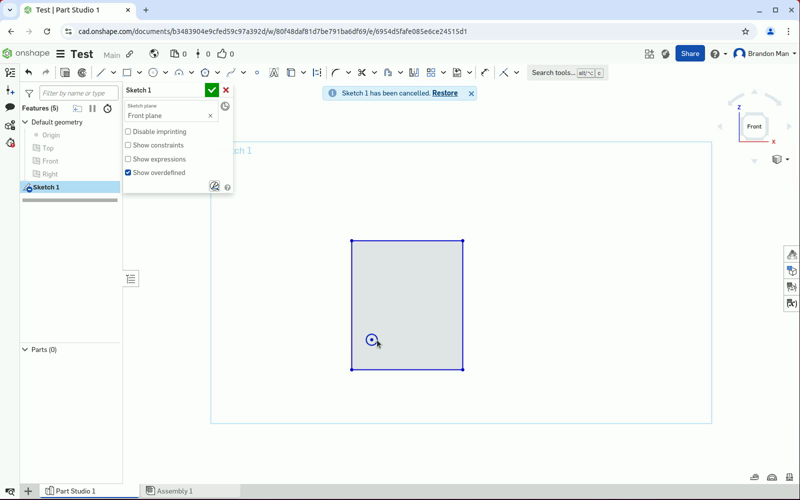
key(c)
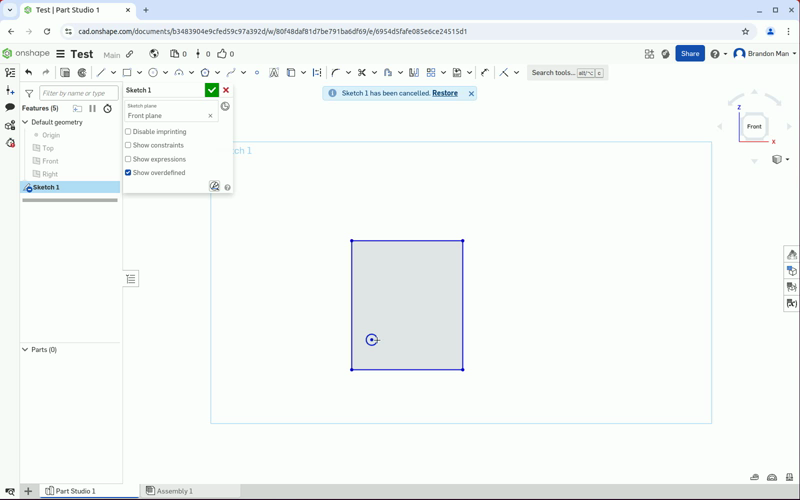
key_down(shift)
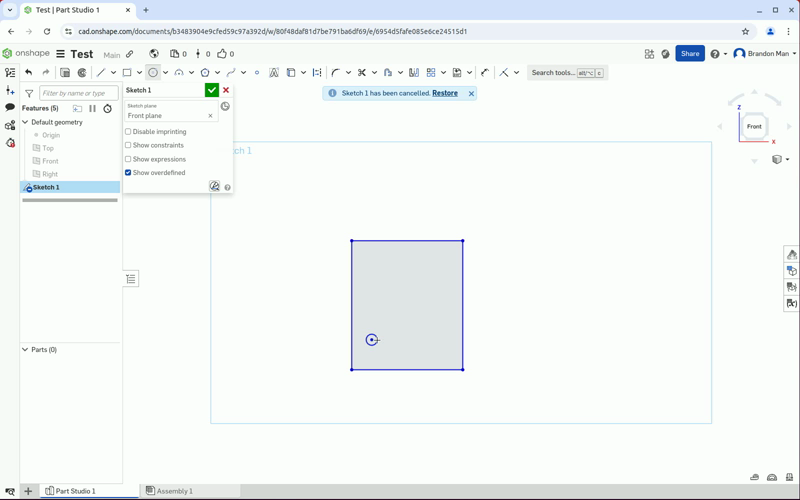
mouse_move(371, 270)
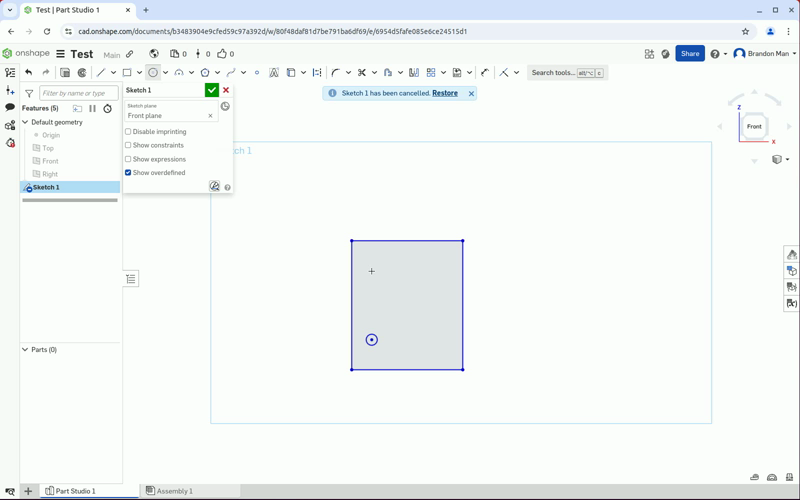
click(371, 270)
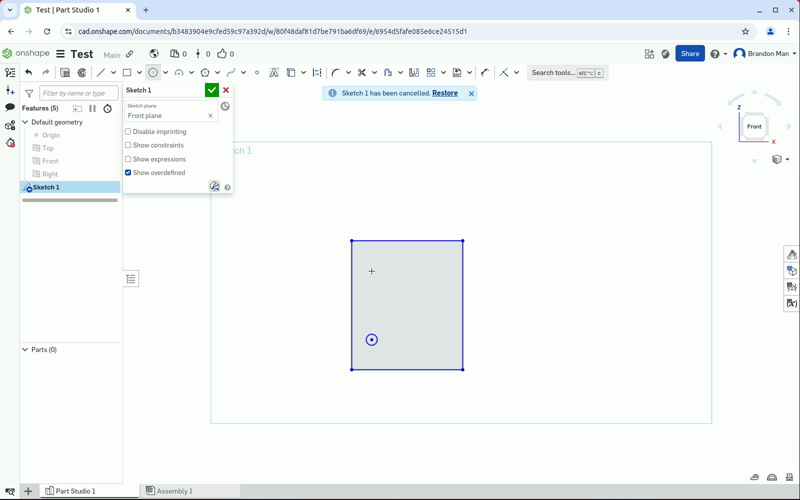
key_up(shift)
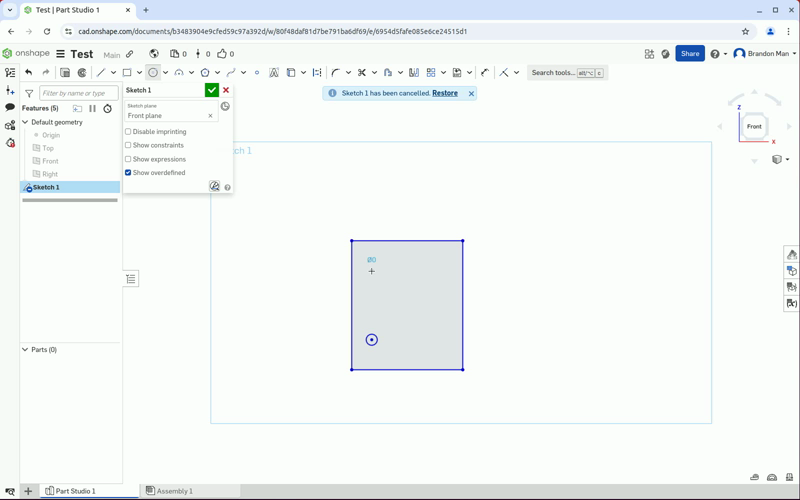
mouse_move(377, 270)
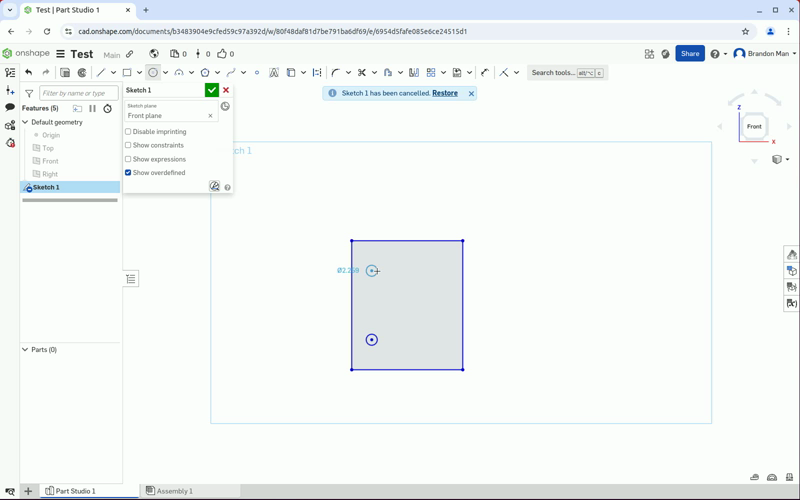
click(377, 270)
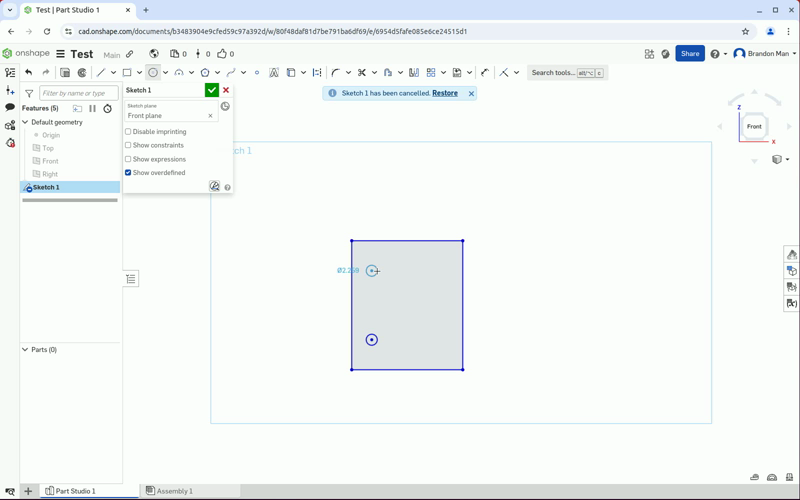
key(esc)
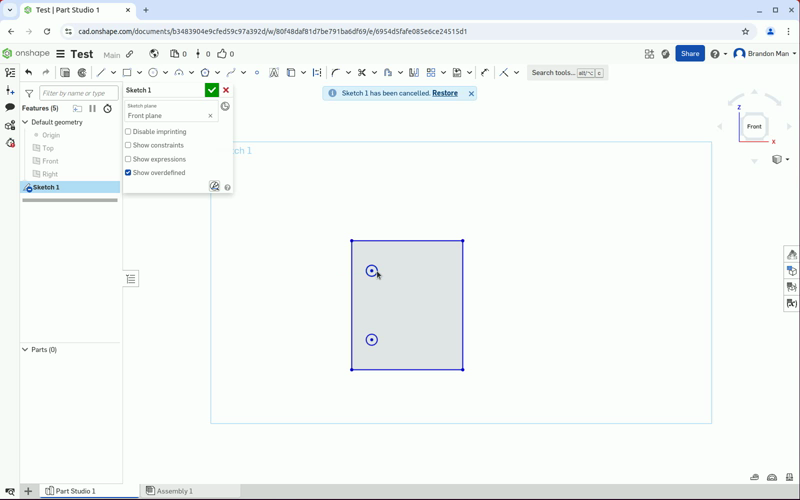
mouse_move(441, 268)
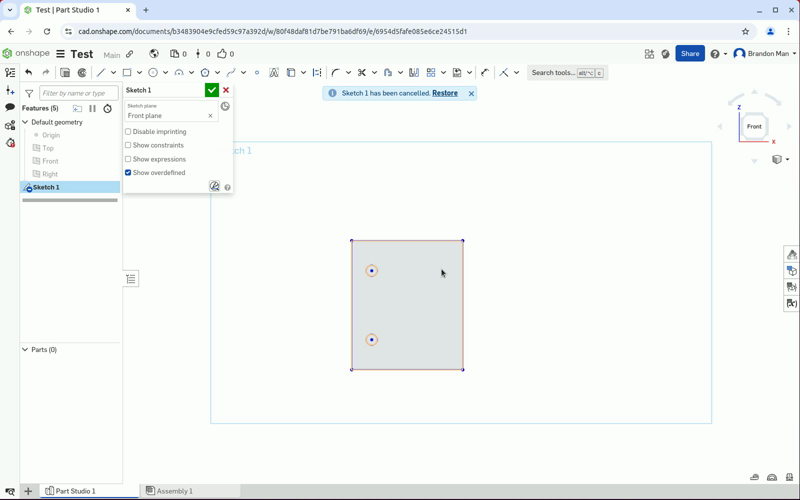
click(441, 268)
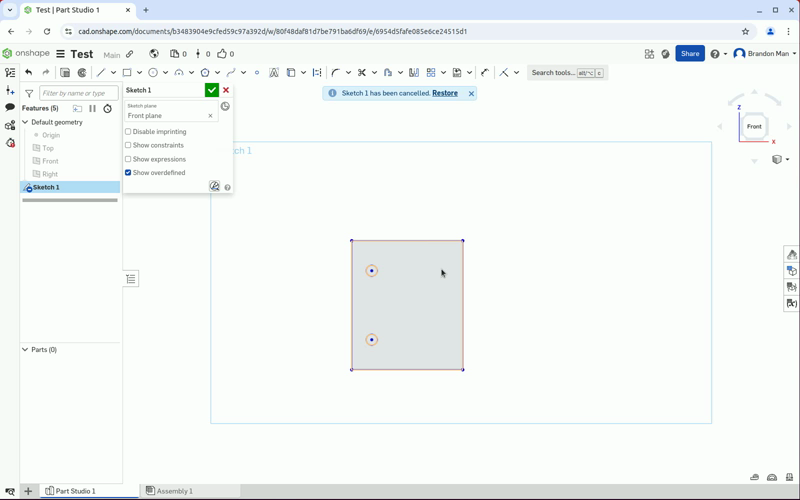
mouse_move(73, 352)
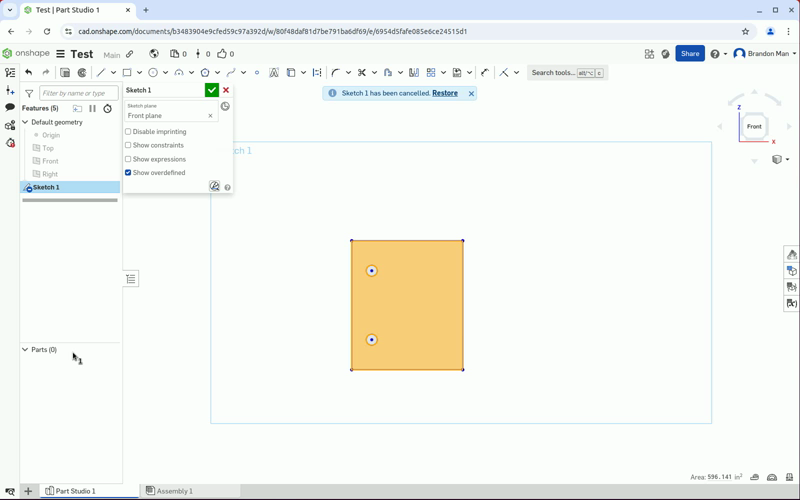
key(shift+y)
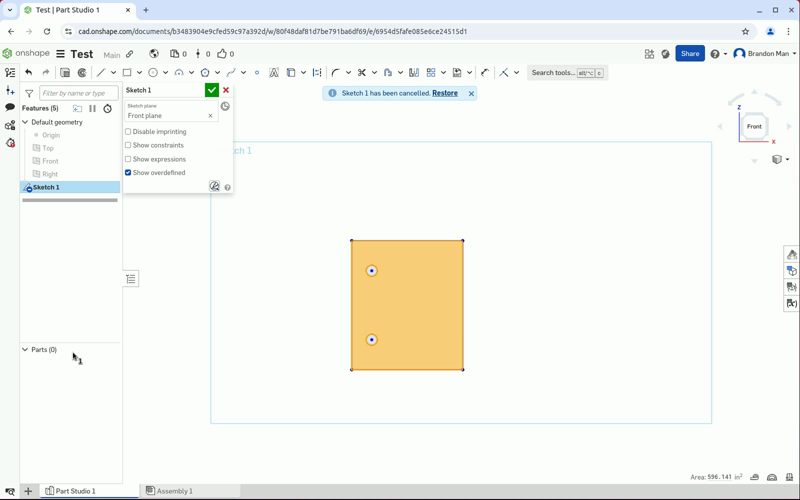
key(shift+e)
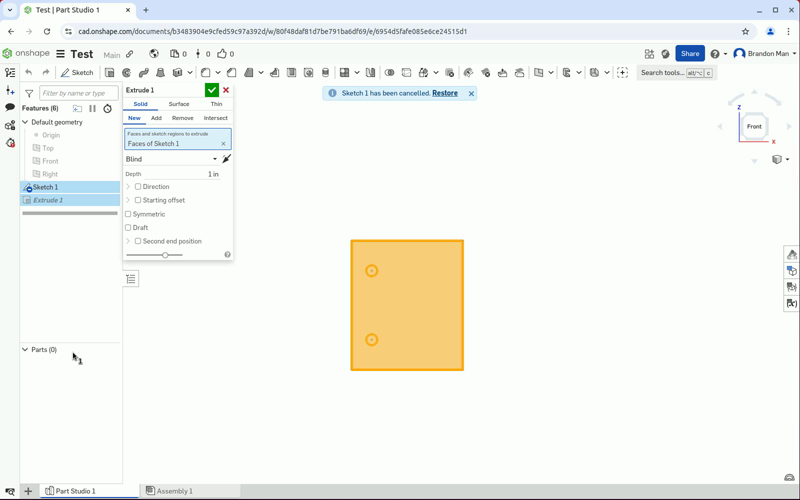
mouse_move(143, 106)
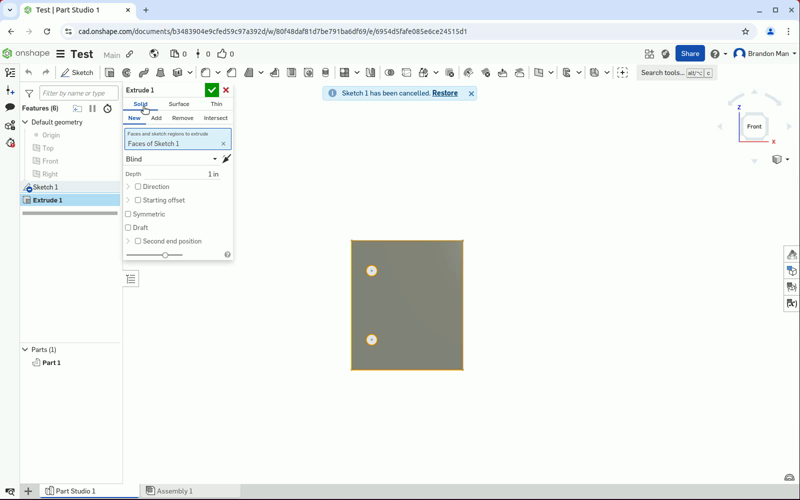
click(143, 106)
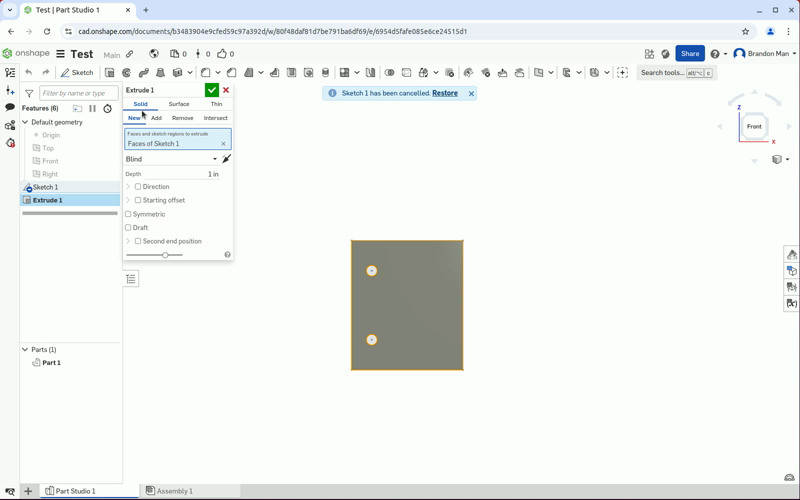
mouse_move(137, 120)
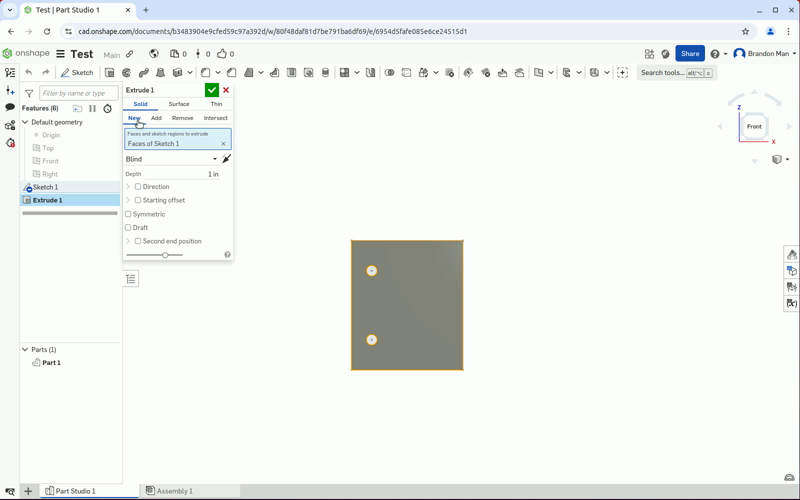
click(137, 120)
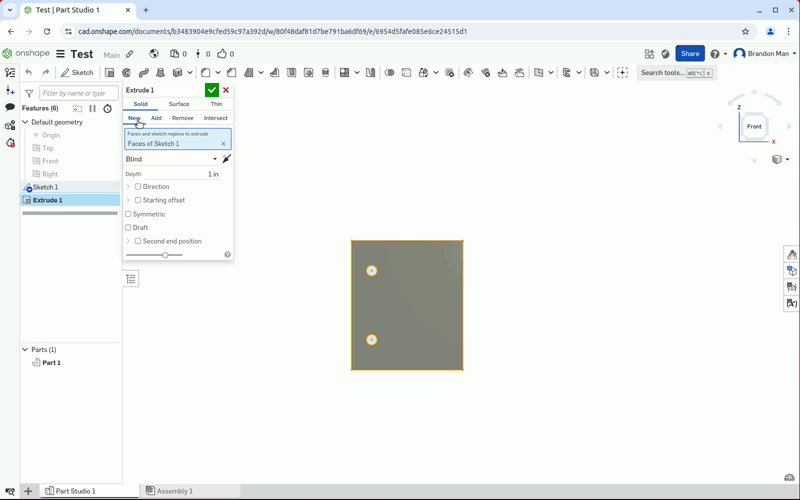
key(tab, 4)
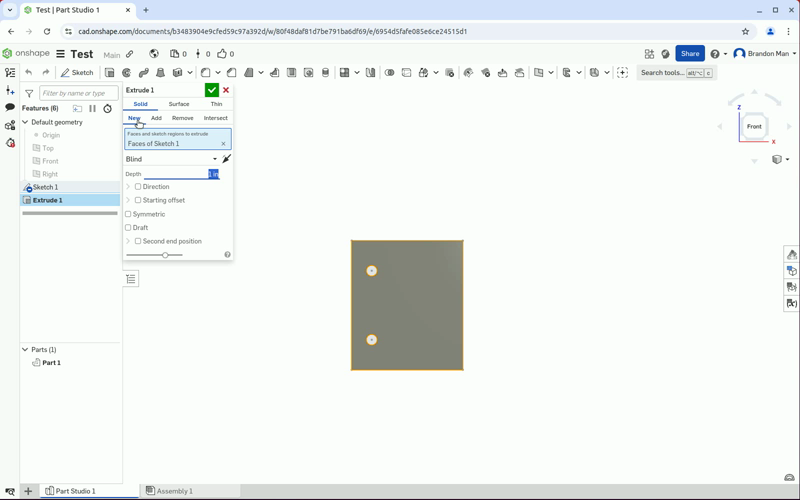
text(4.092)
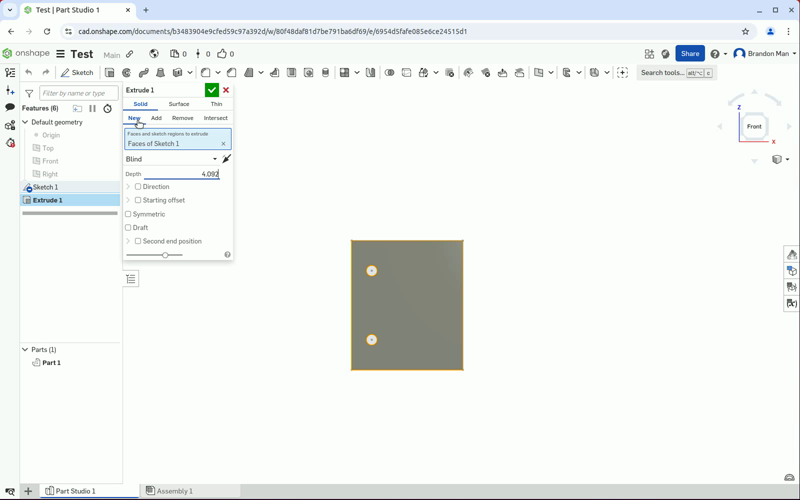
key(enter)
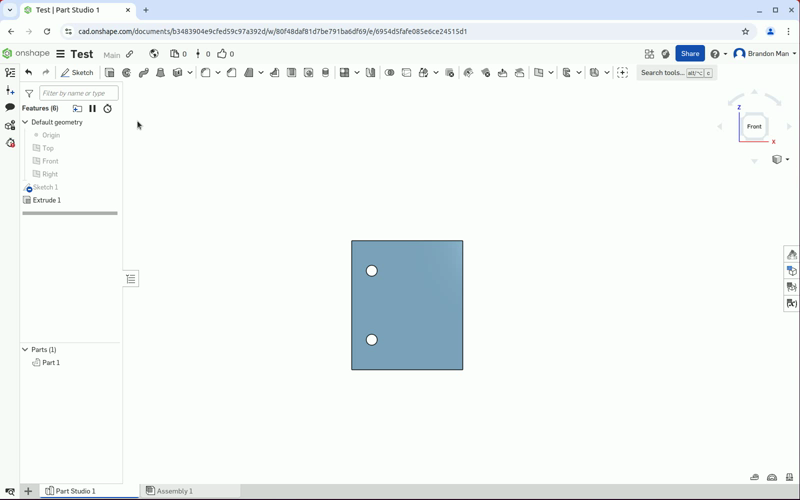
key(shift+h)
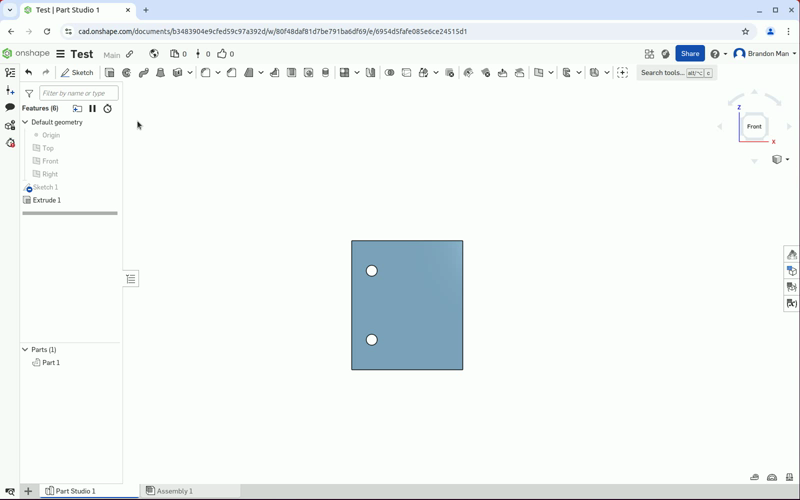
key(shift+h)
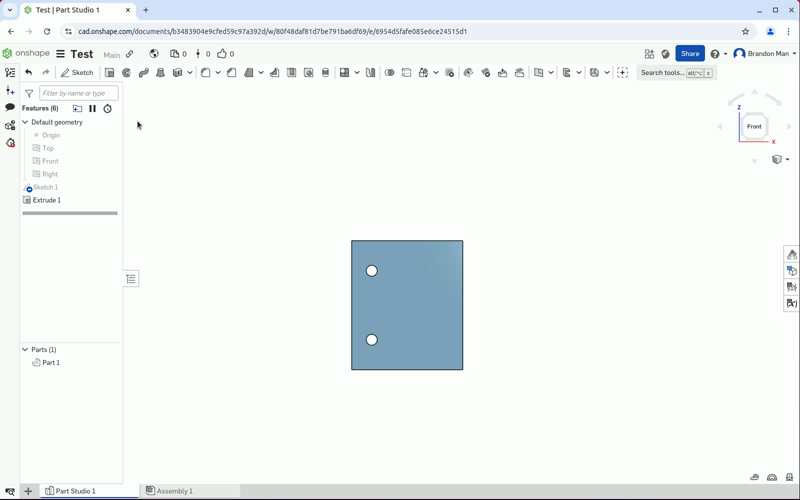
mouse_move(73, 189)
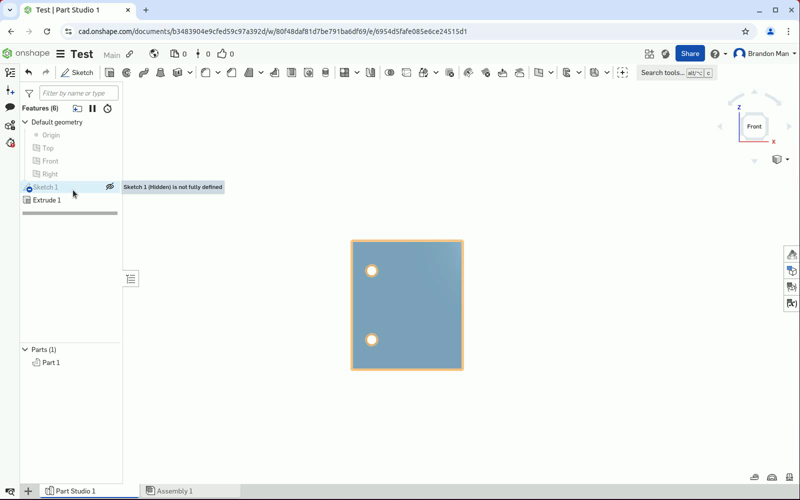
click(73, 189)
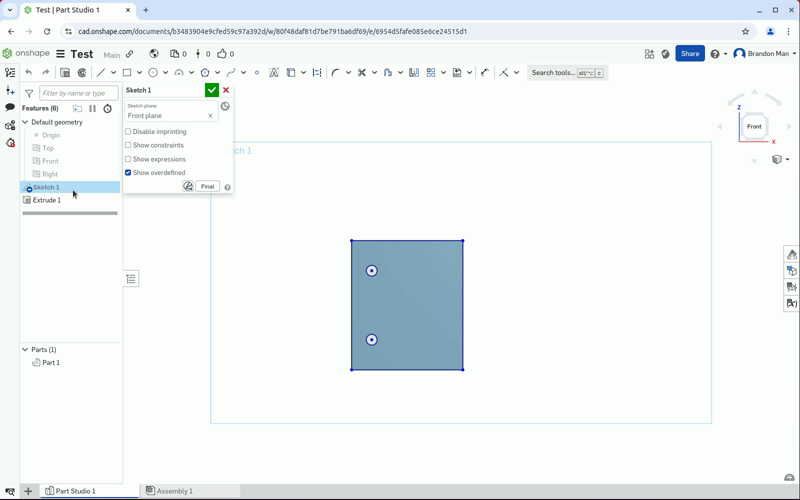
mouse_move(229, 92)
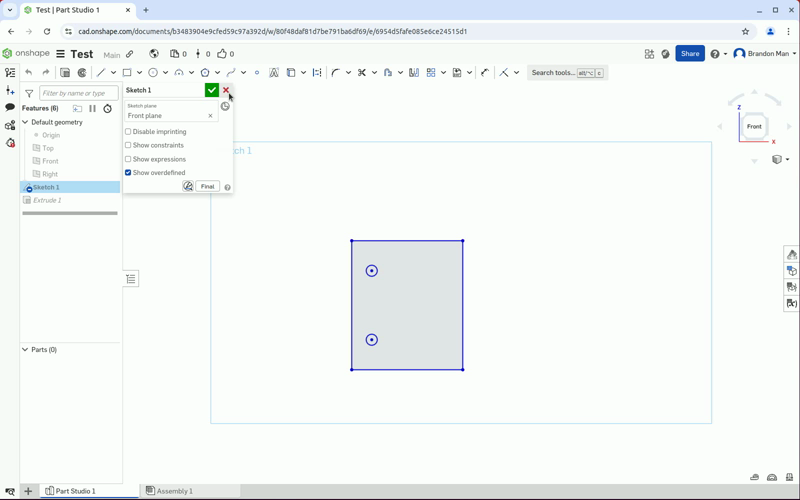
click(229, 92)
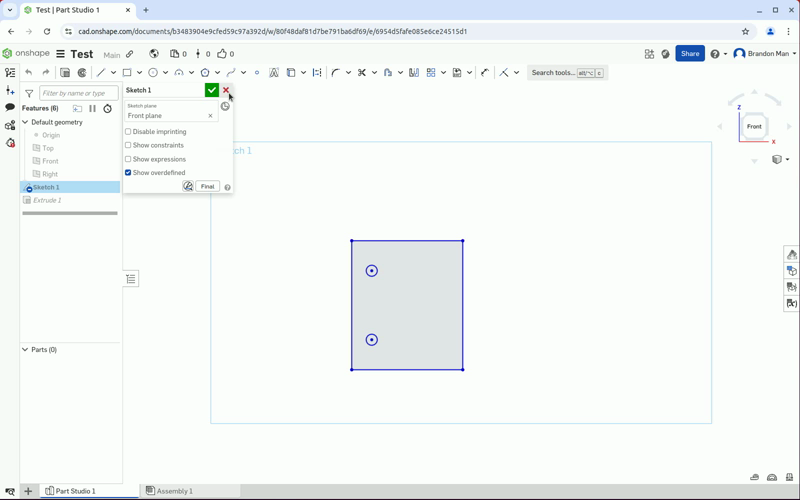
key(shift+s)
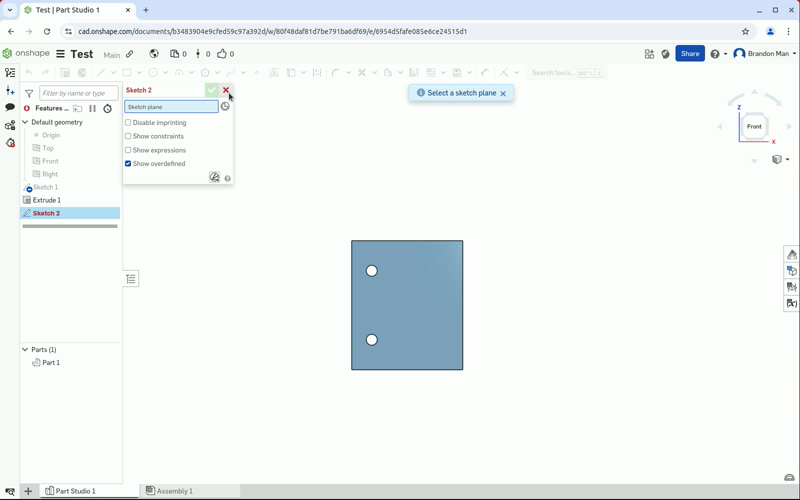
mouse_move(73, 163)
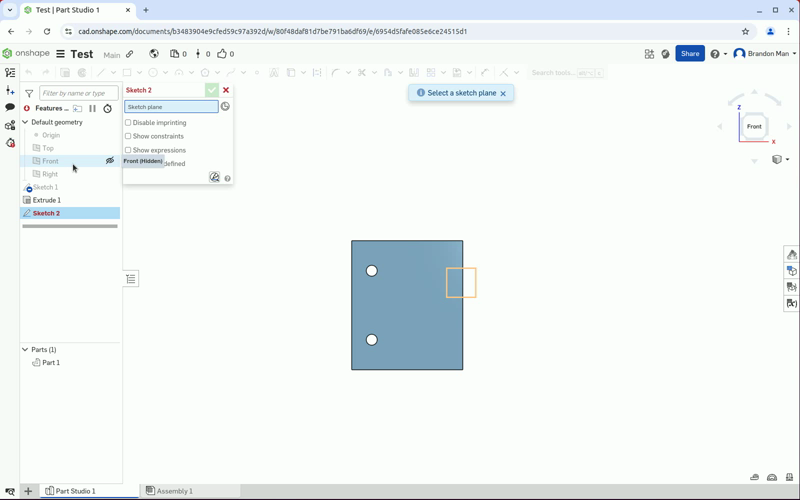
click(73, 163)
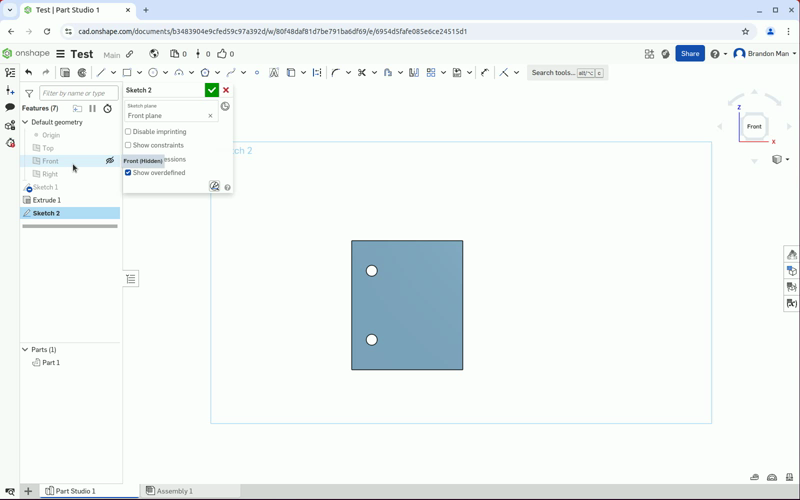
mouse_move(73, 352)
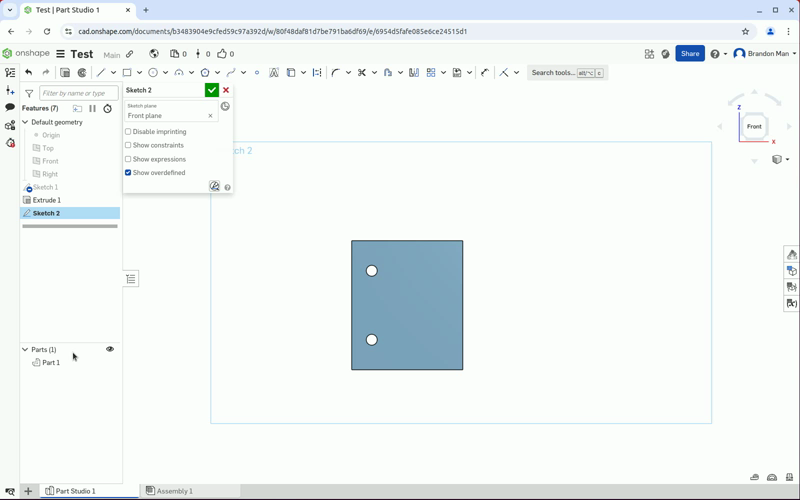
key(y)
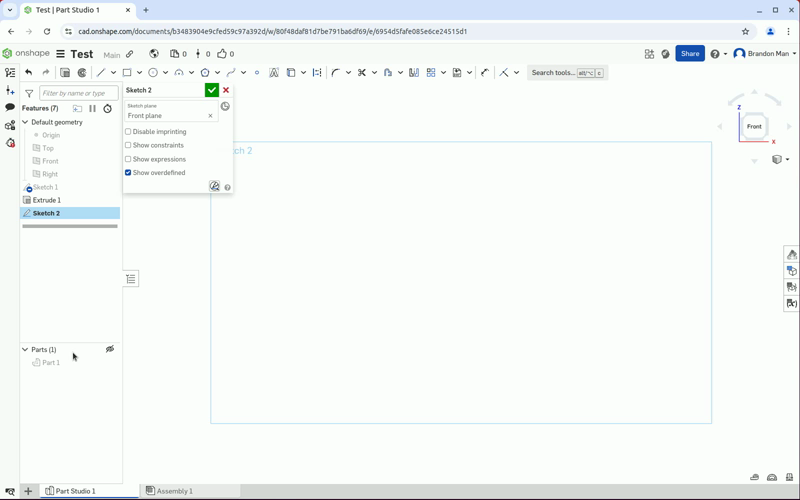
key(l)
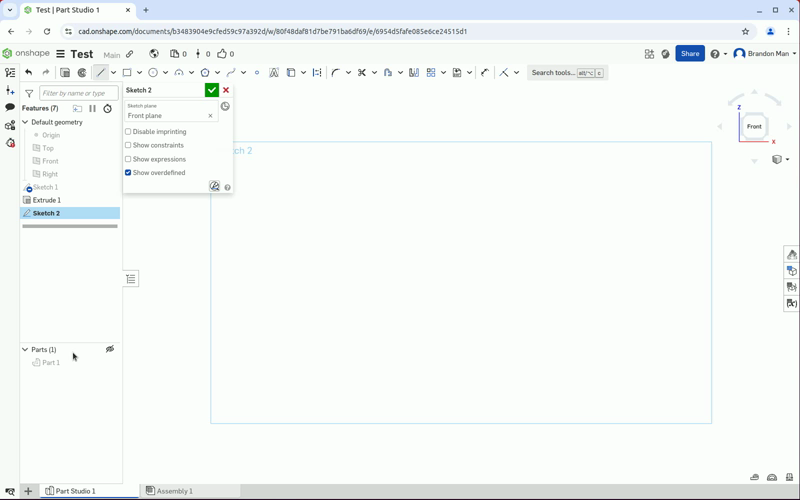
key_down(shift)
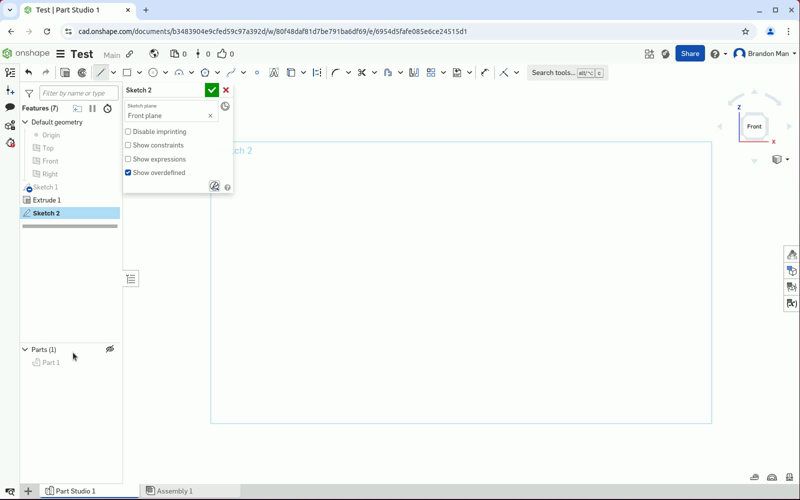
mouse_move(461, 369)
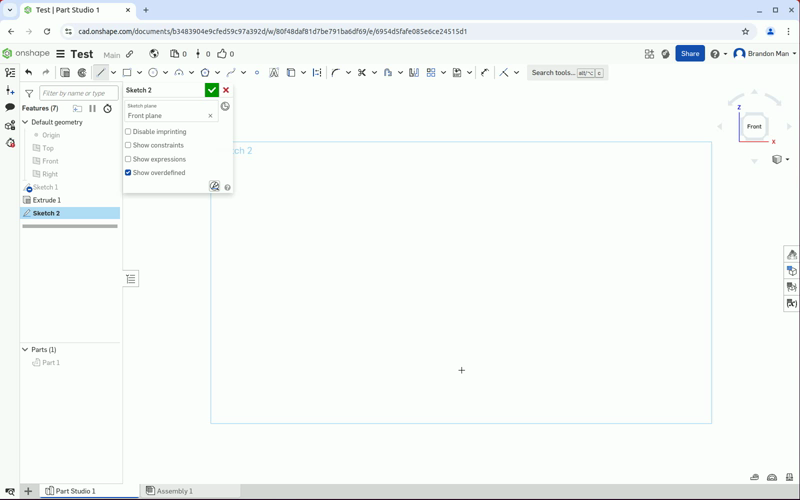
click(461, 369)
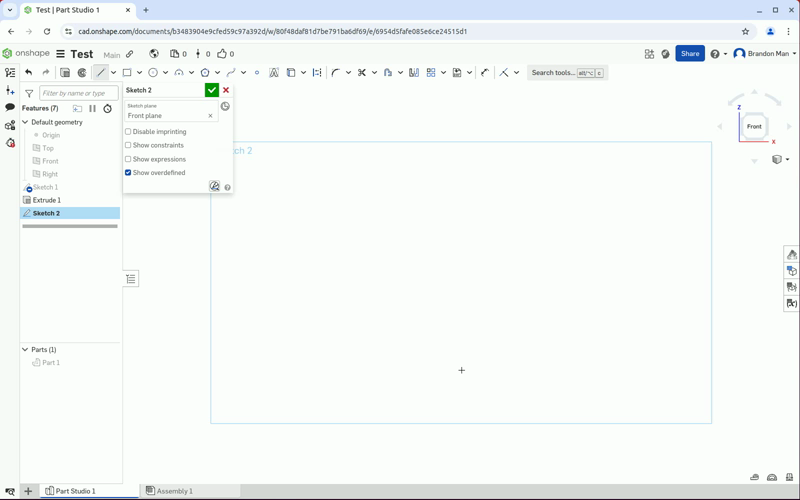
key_up(shift)
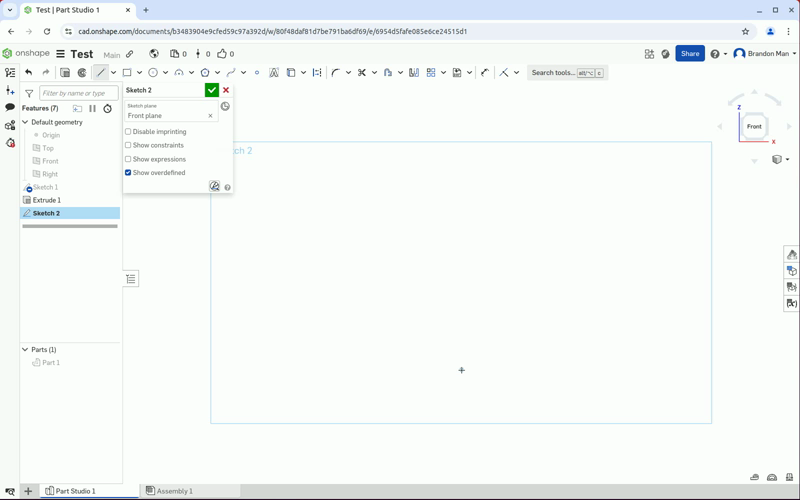
key_down(shift)
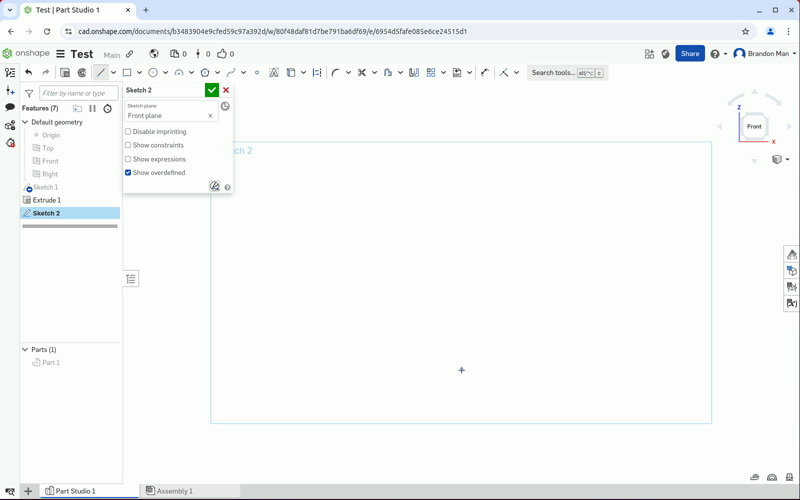
mouse_move(573, 369)
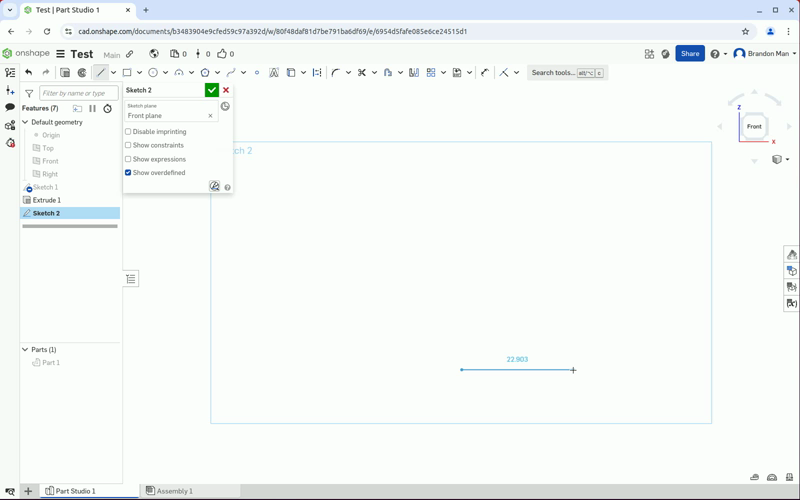
click(573, 369)
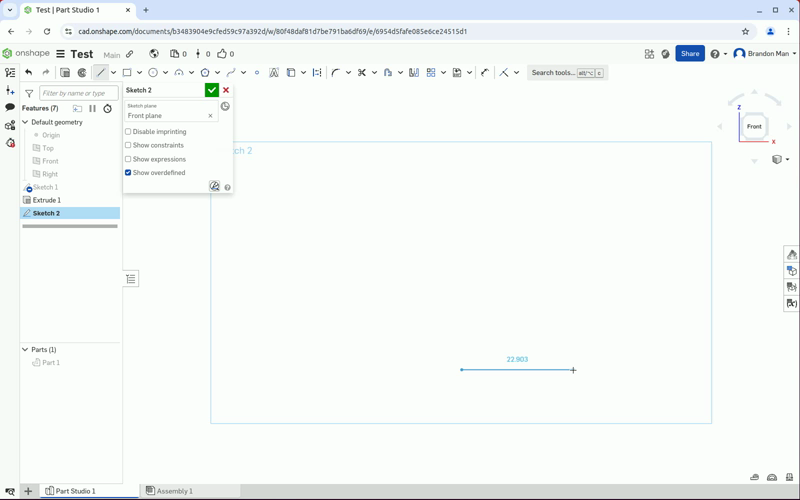
key_up(shift)
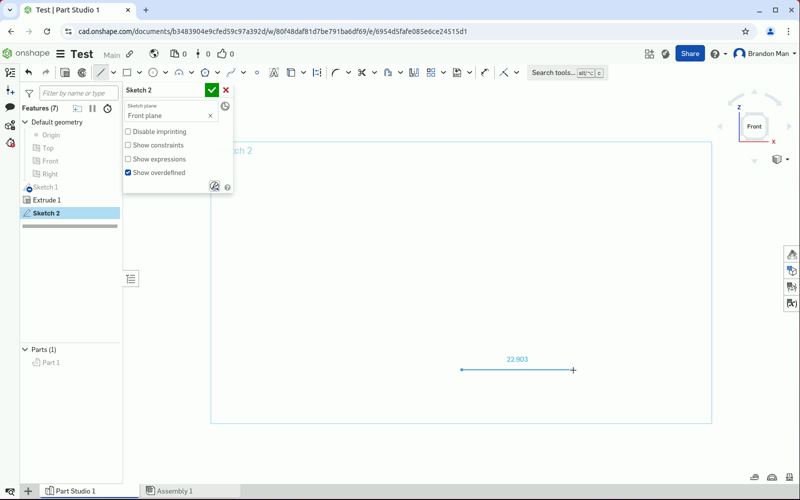
key_down(shift)
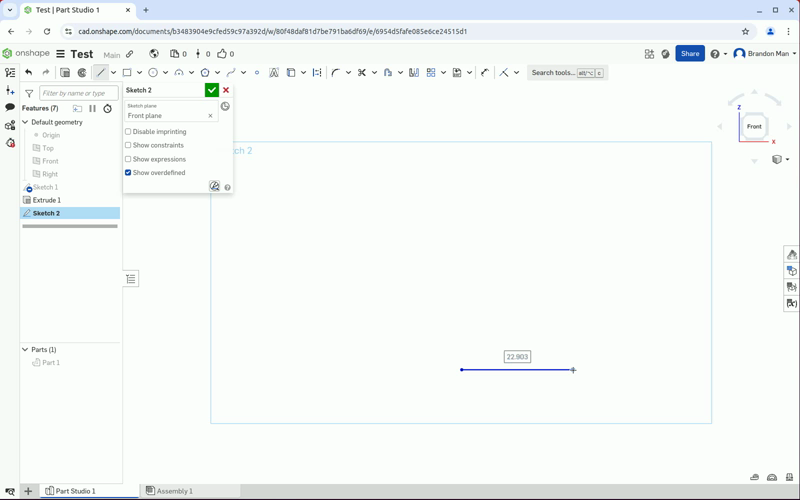
mouse_move(573, 240)
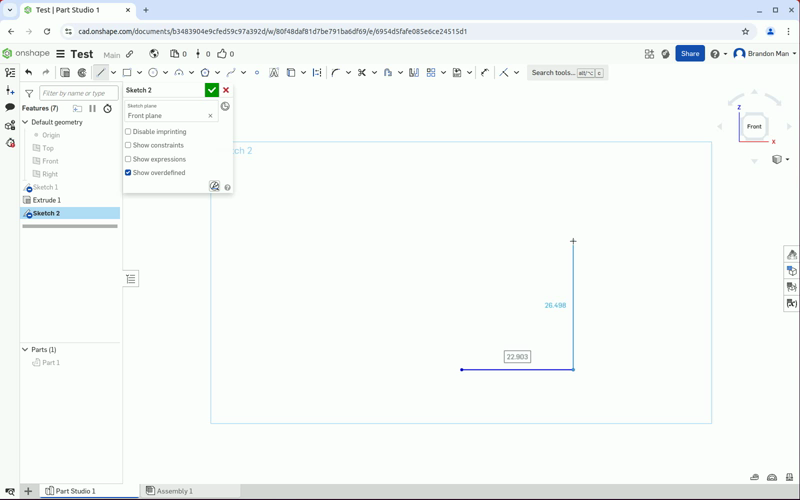
click(573, 240)
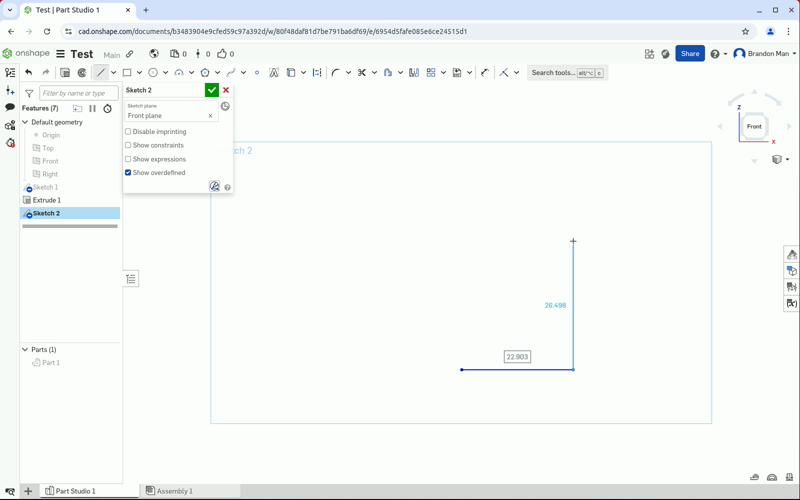
key_up(shift)
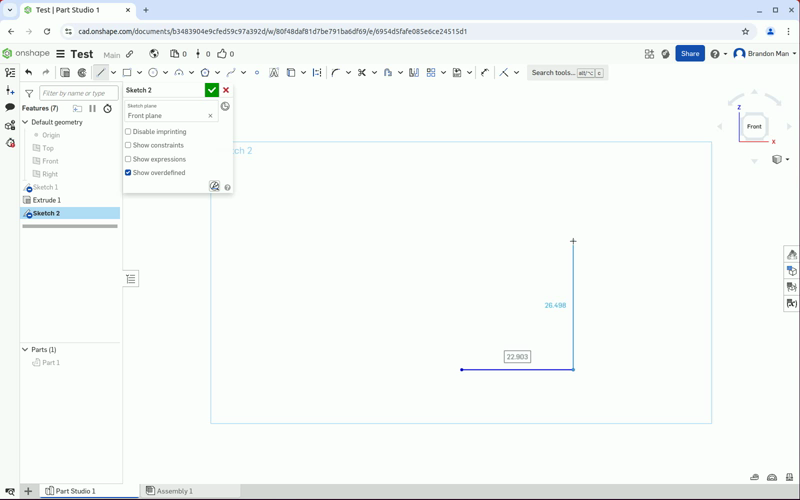
key_down(shift)
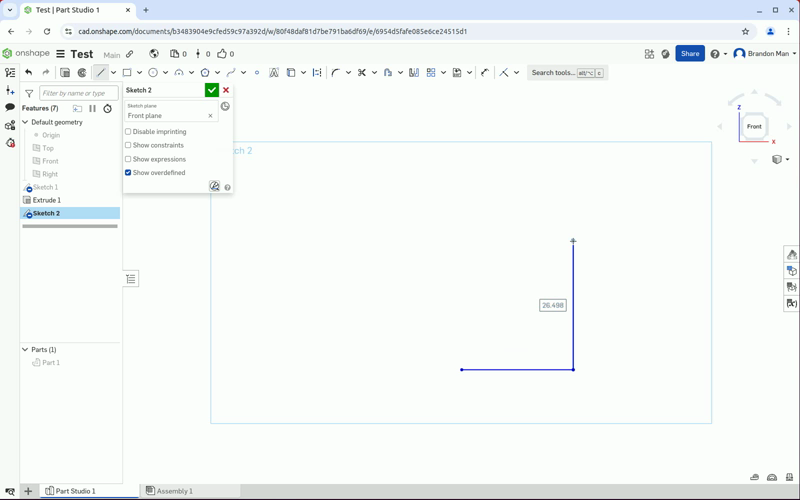
mouse_move(461, 240)
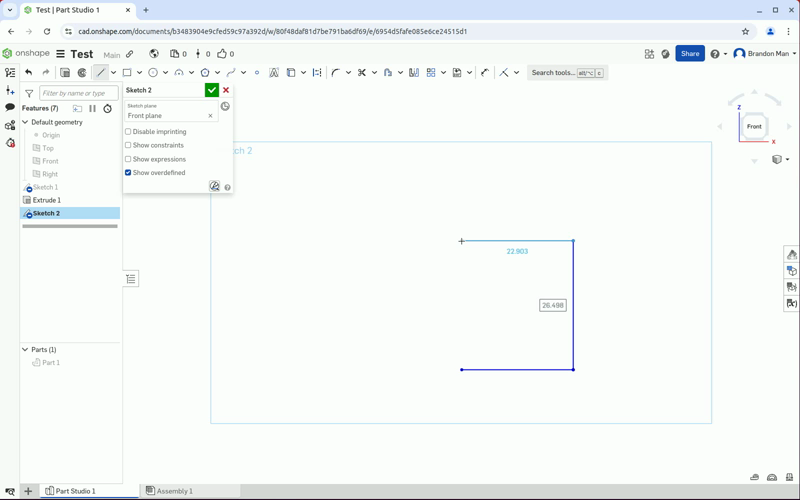
click(461, 240)
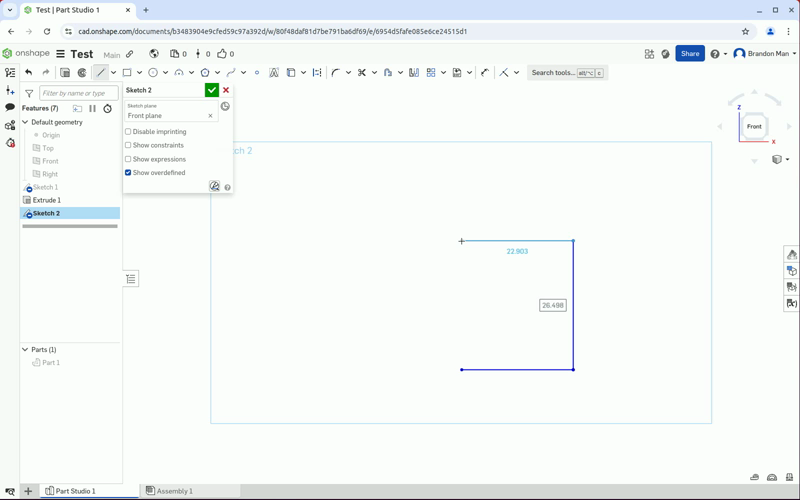
key_up(shift)
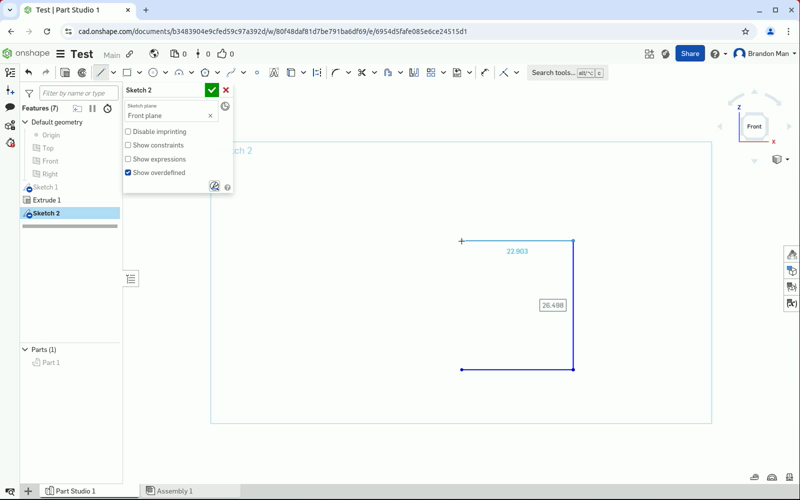
key_down(shift)
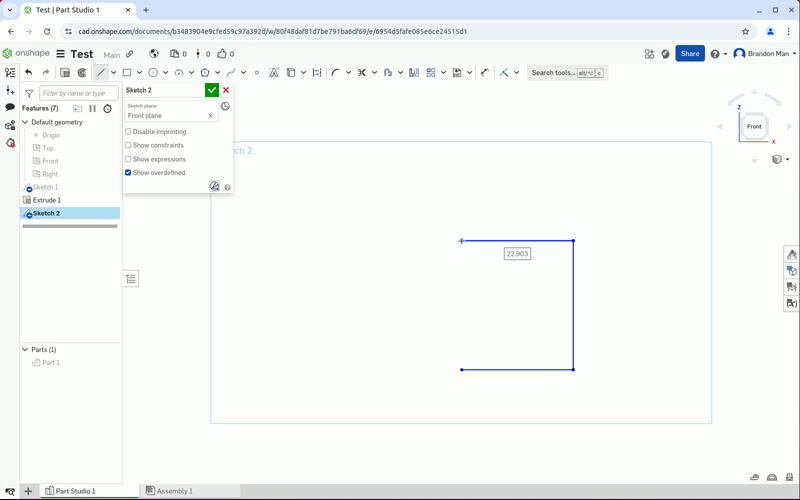
mouse_move(461, 369)
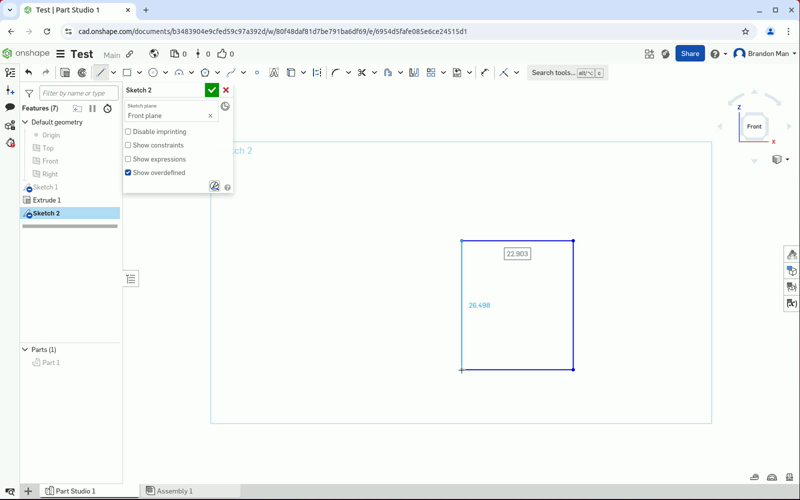
key_up(shift)
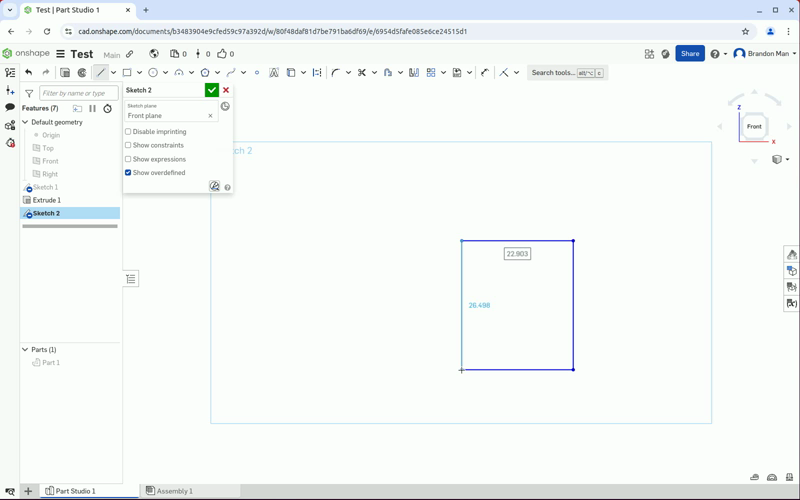
click(461, 369)
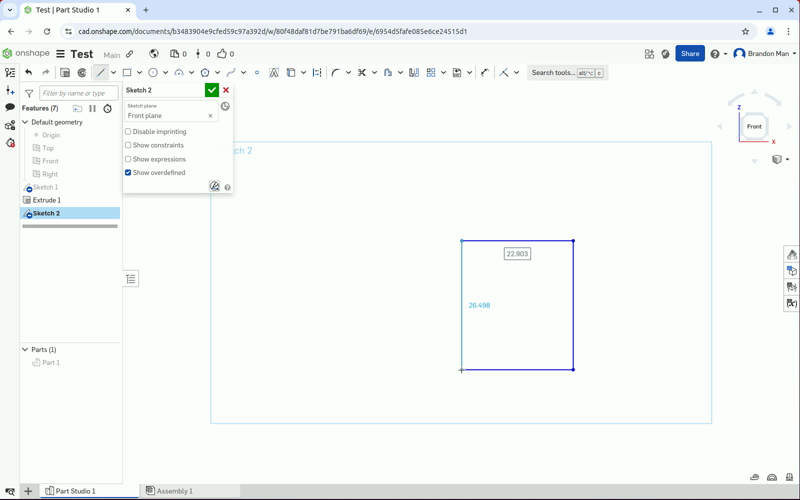
key(esc)
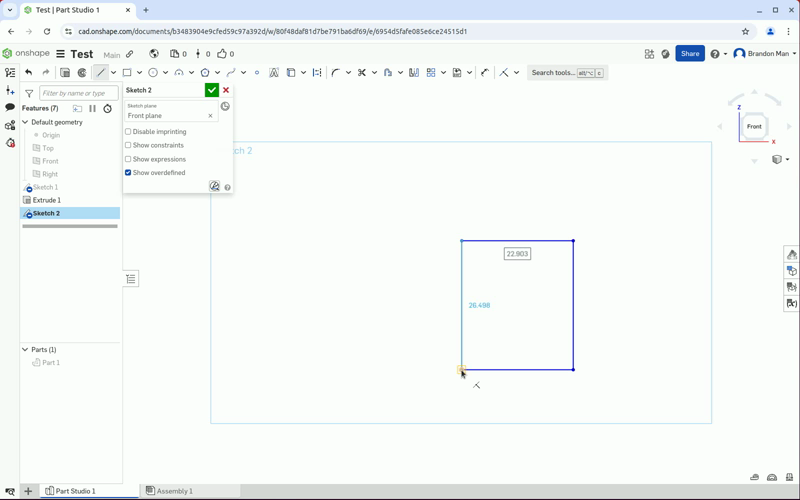
key(c)
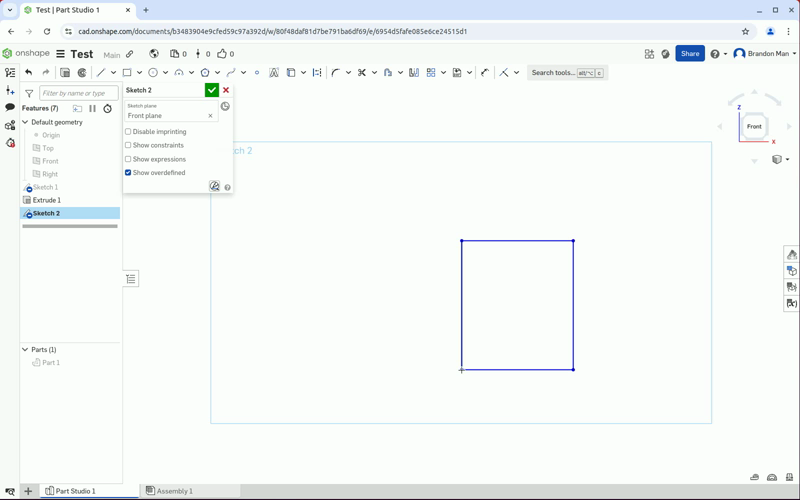
key_down(shift)
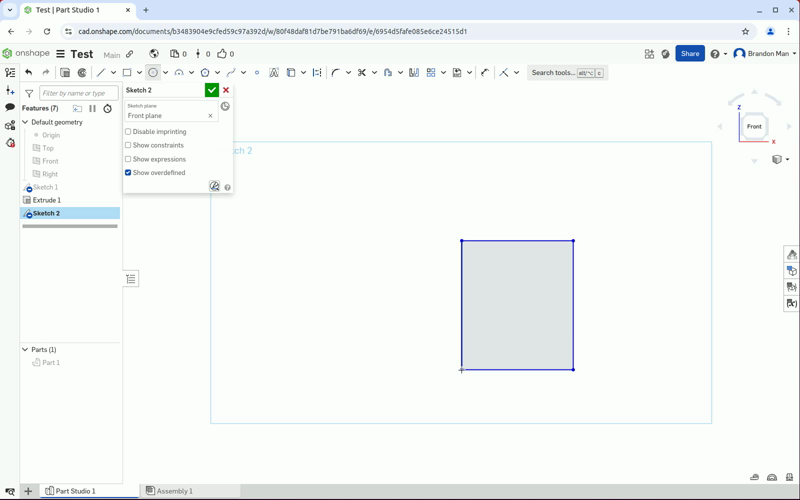
mouse_move(552, 339)
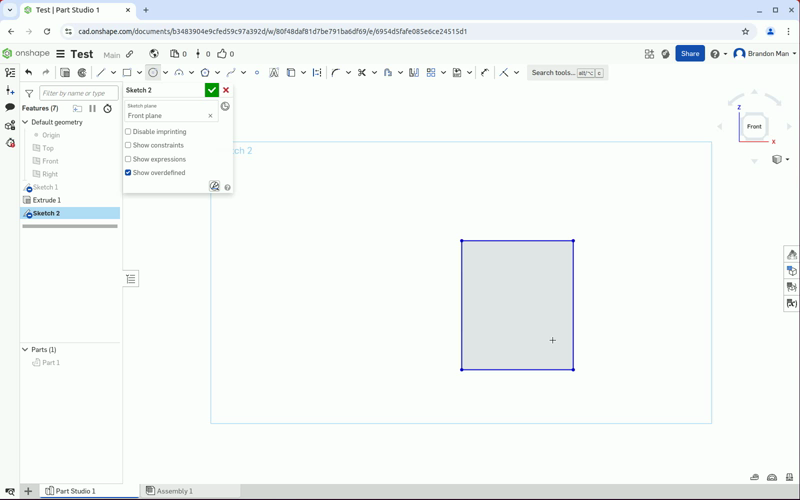
click(552, 339)
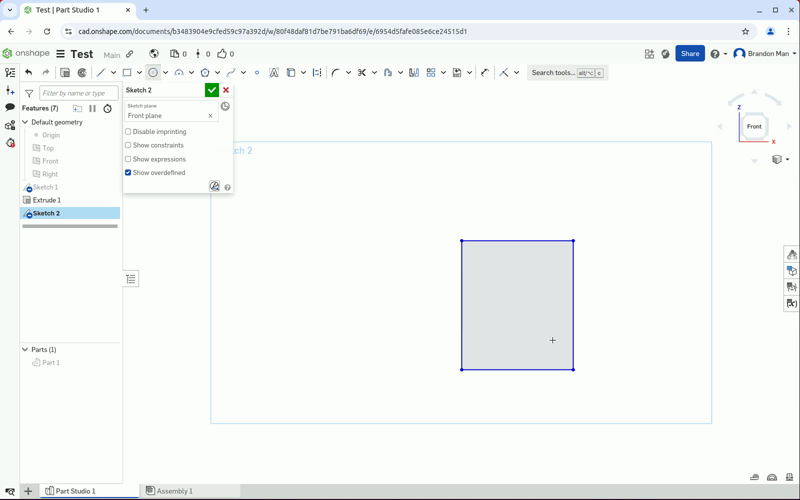
key_up(shift)
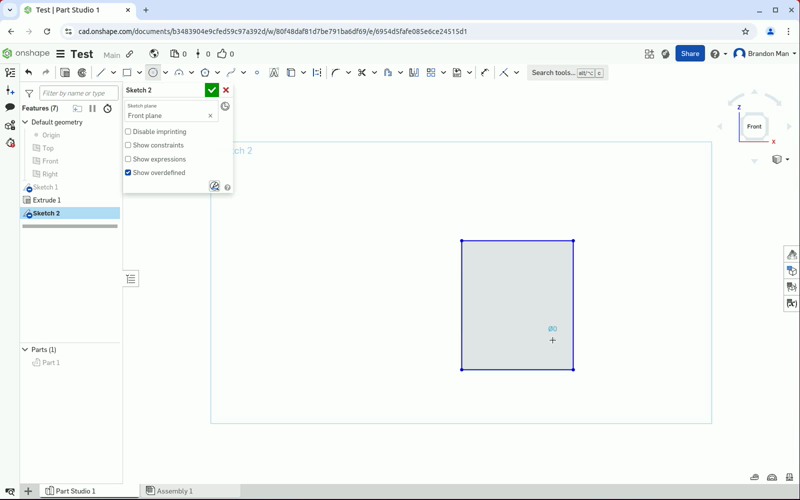
mouse_move(558, 339)
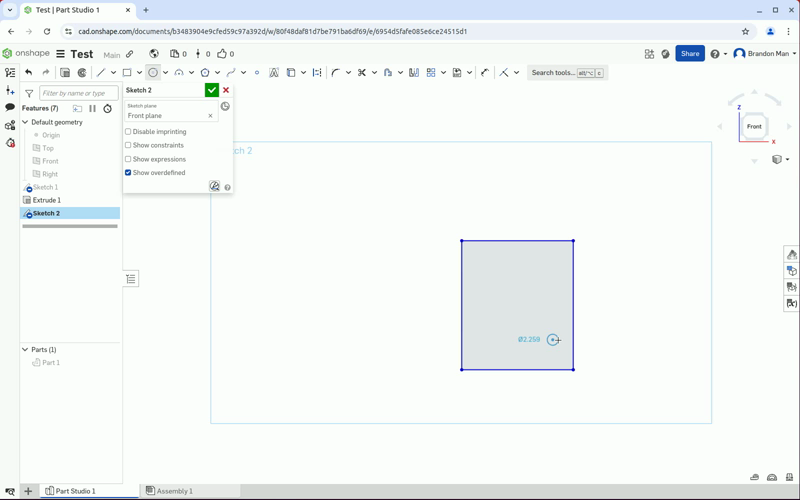
click(558, 339)
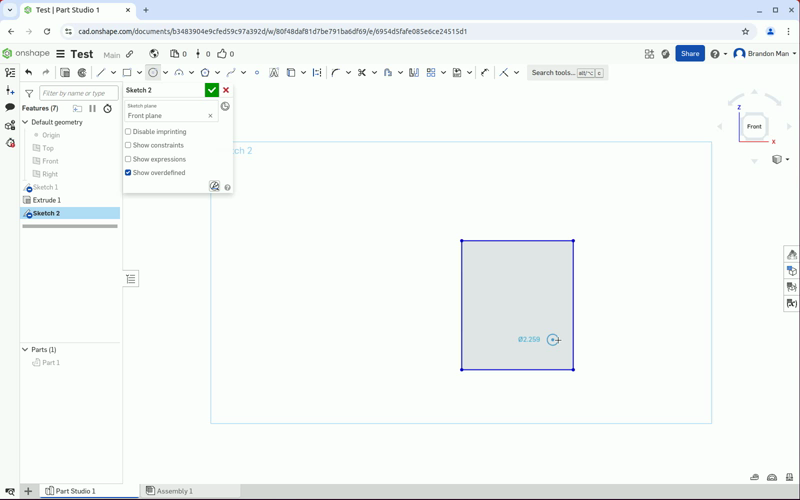
key(esc)
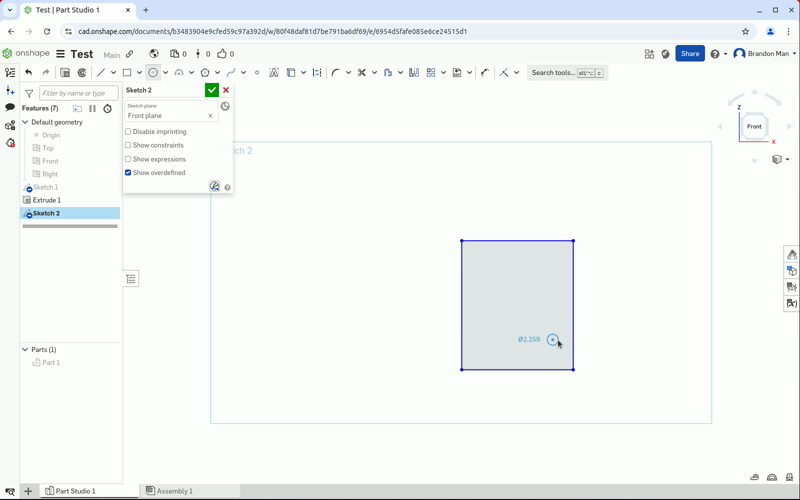
key(c)
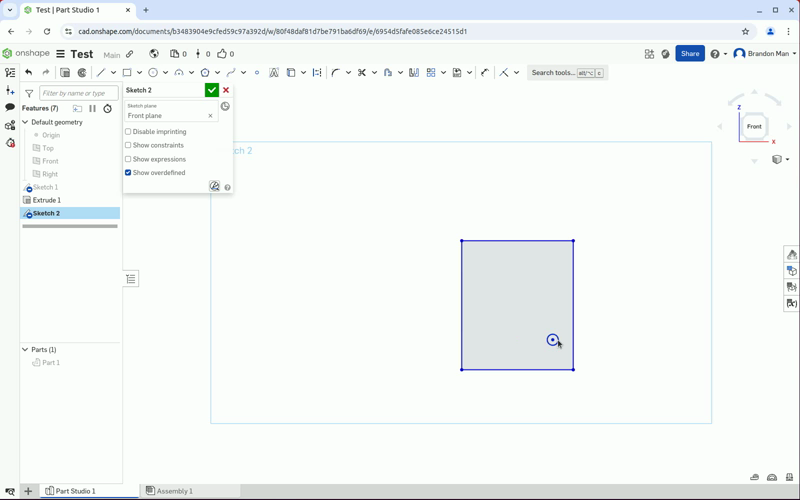
key_down(shift)
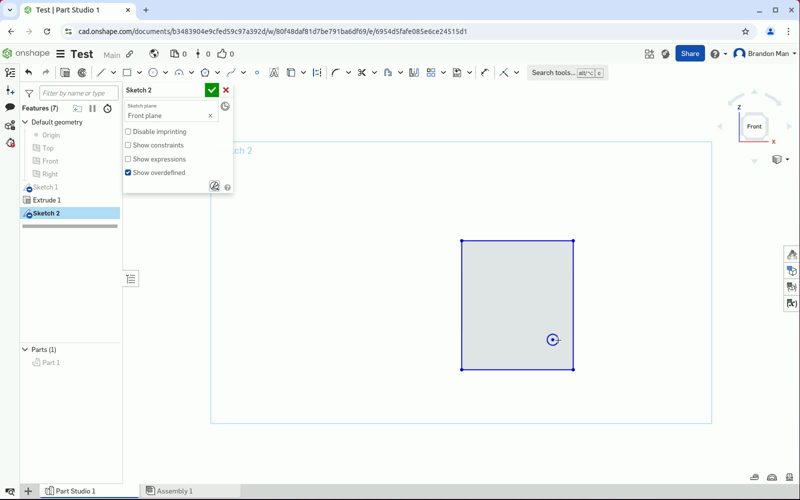
mouse_move(552, 270)
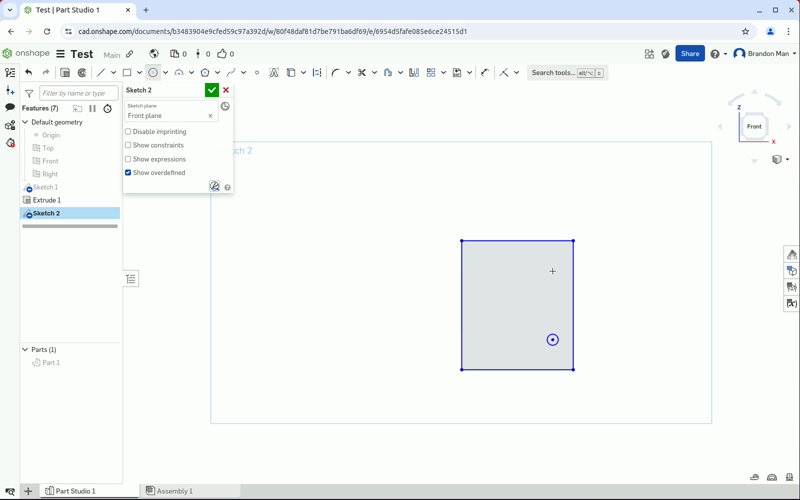
click(552, 270)
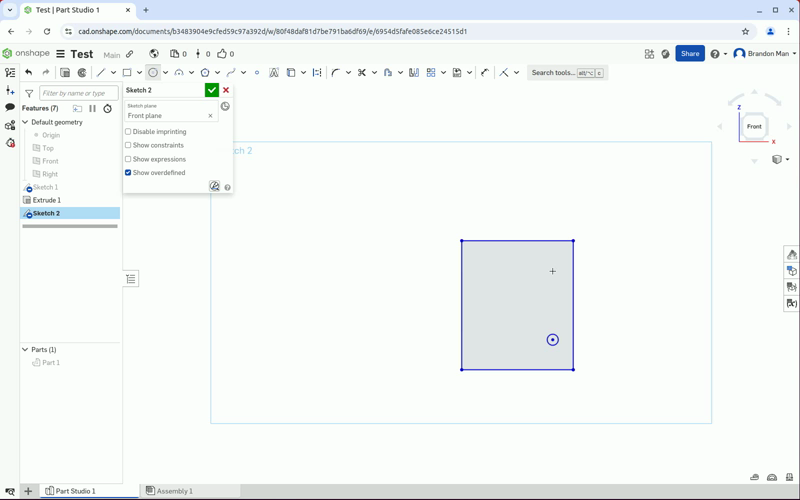
key_up(shift)
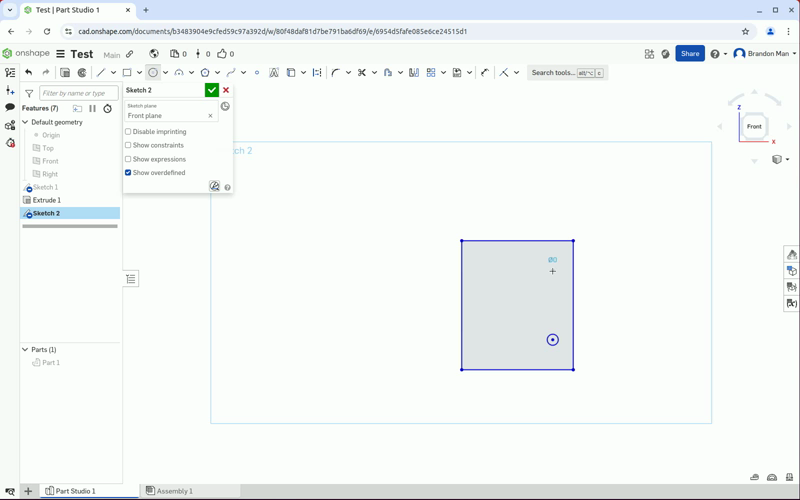
mouse_move(558, 270)
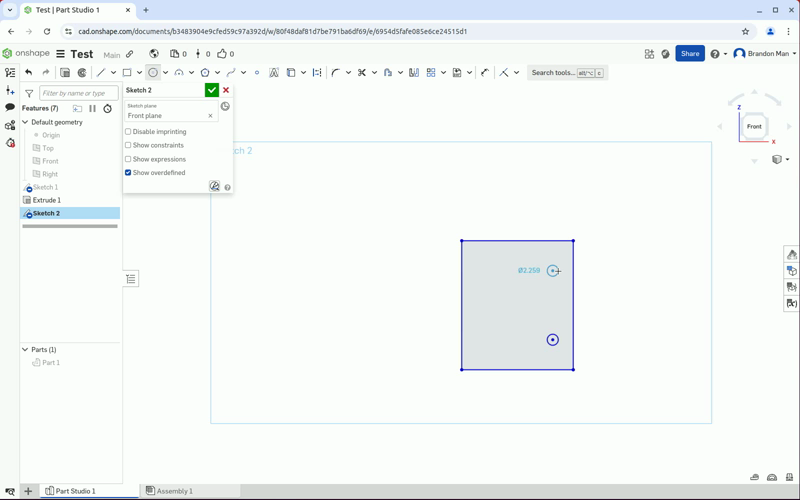
click(558, 270)
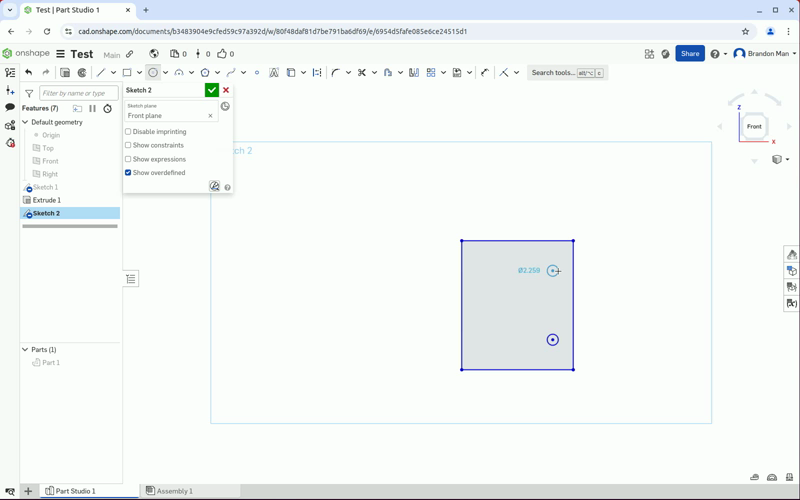
key(esc)
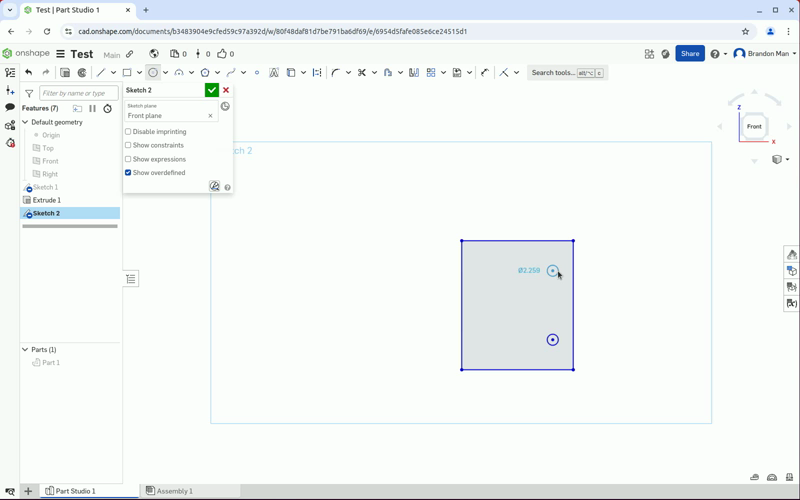
mouse_move(513, 326)
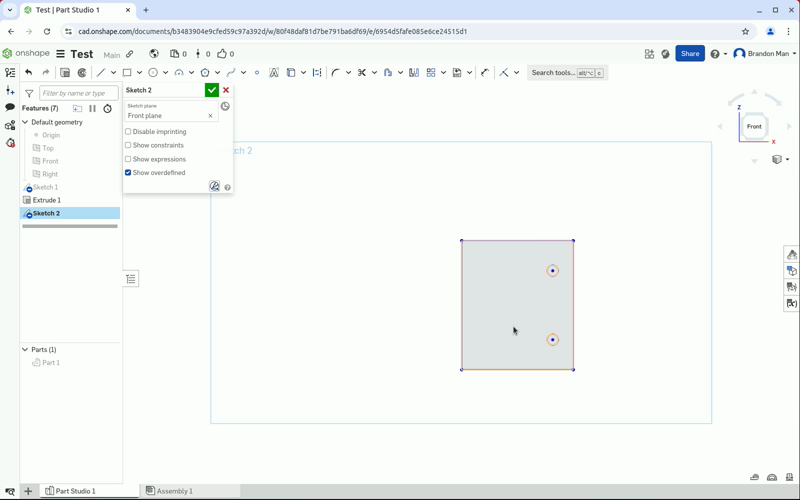
click(513, 326)
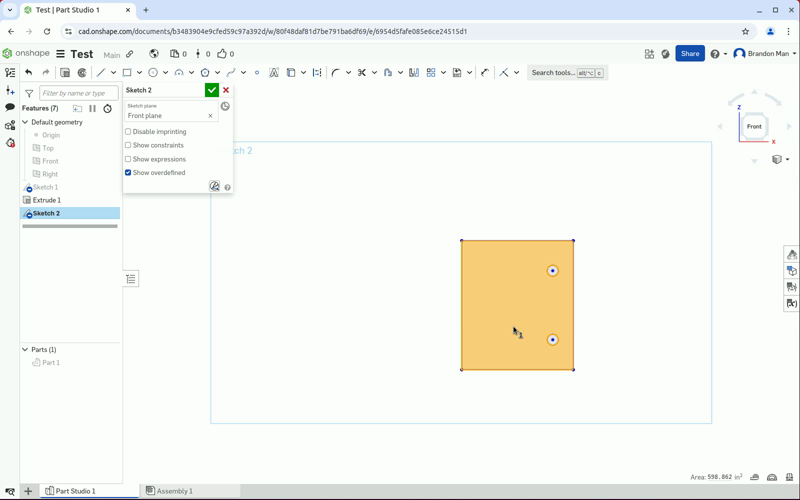
mouse_move(73, 352)
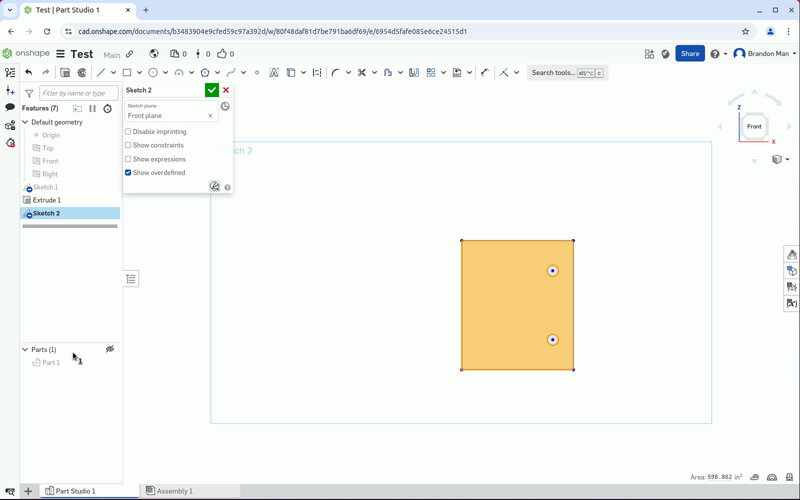
key(shift+y)
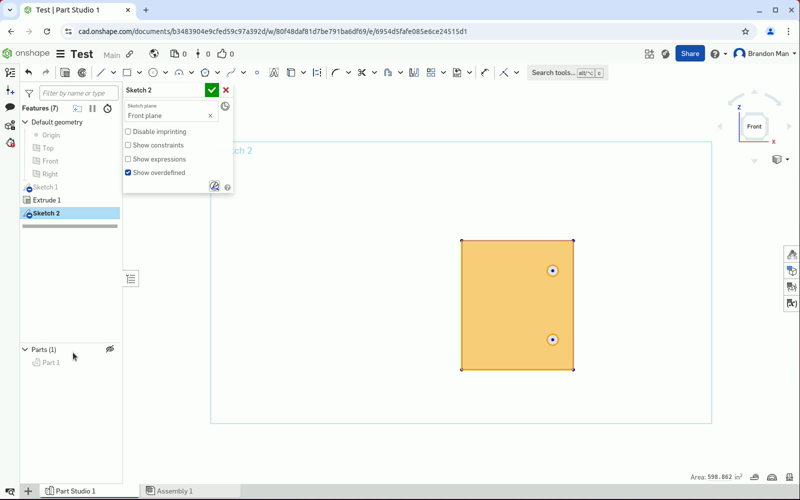
key(shift+e)
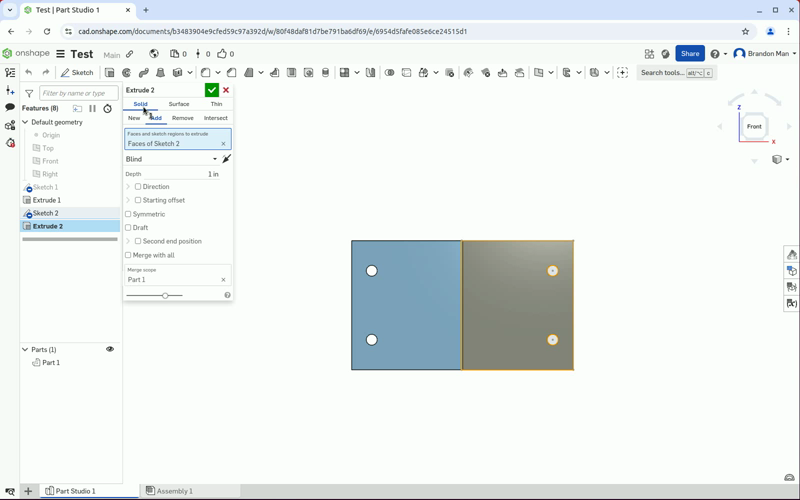
mouse_move(143, 106)
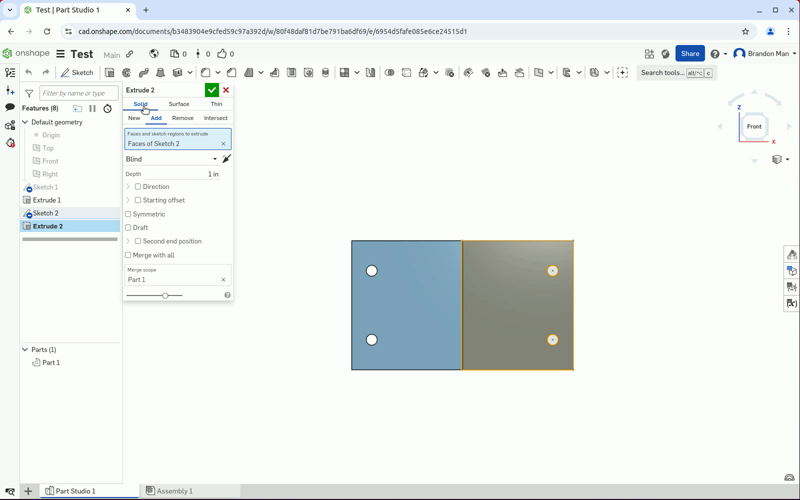
click(143, 106)
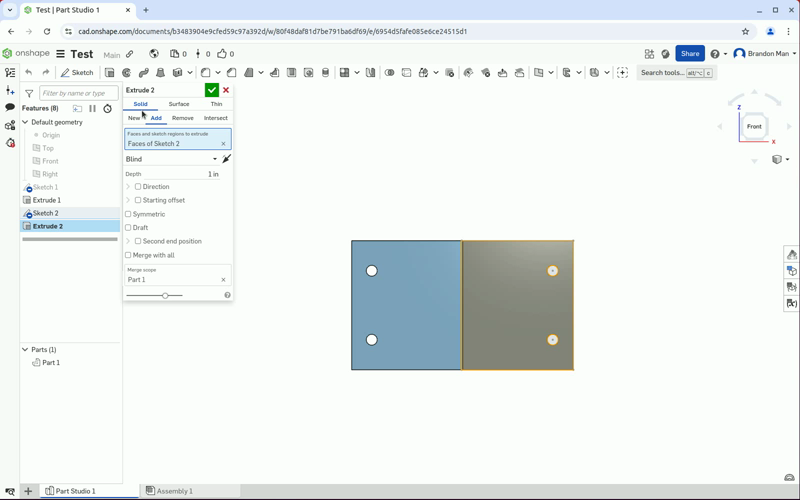
mouse_move(137, 120)
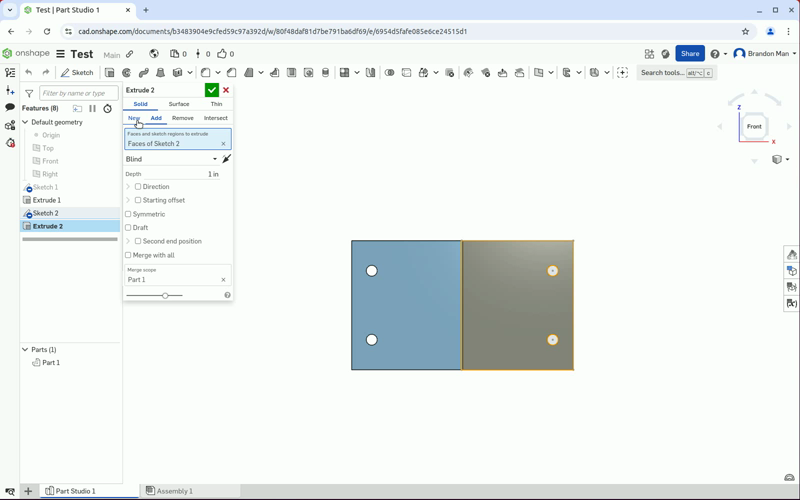
click(137, 120)
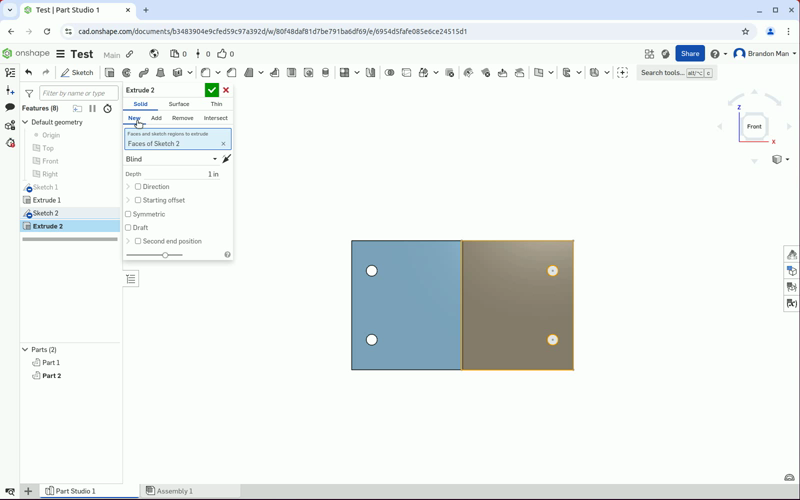
key(tab, 4)
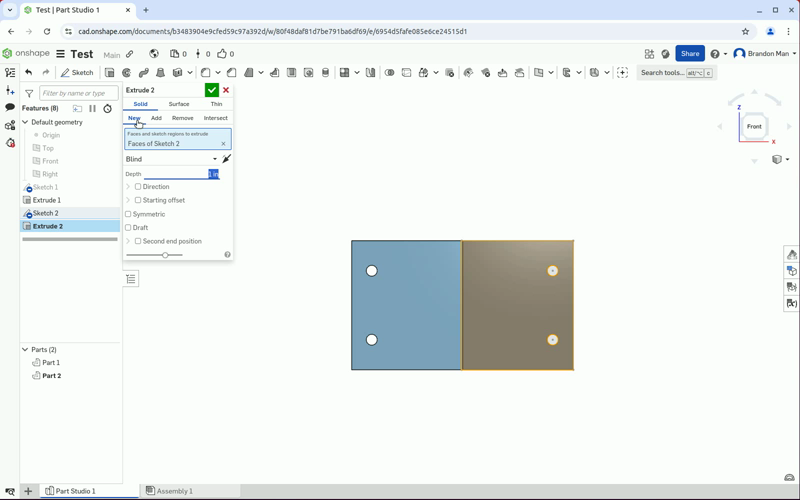
text(4.092)
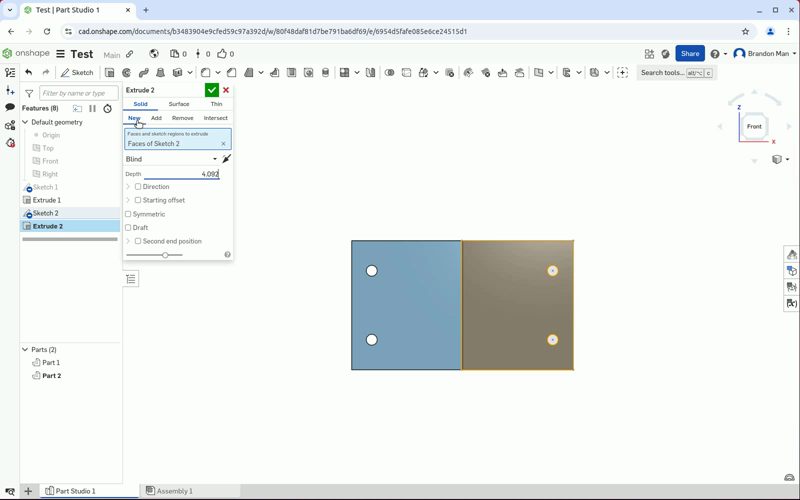
key(enter)
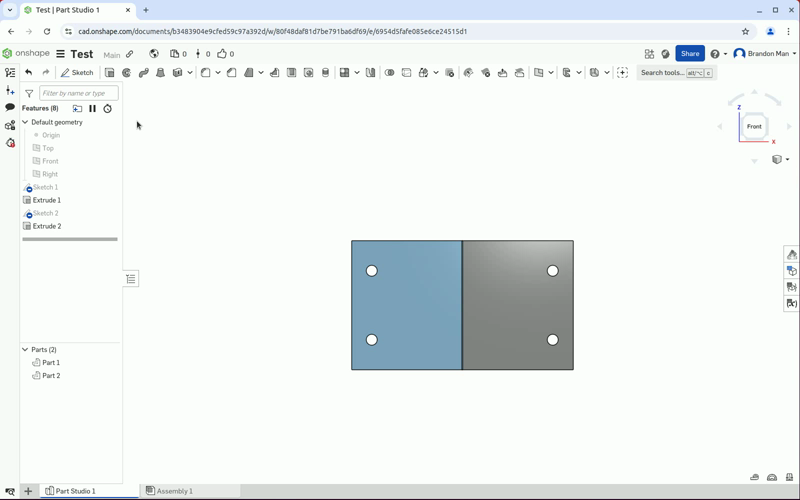
key(shift+h)
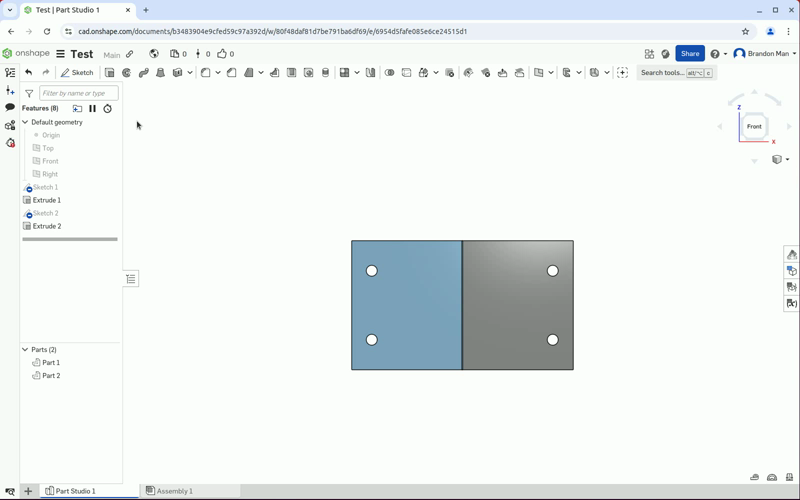
key(shift+h)
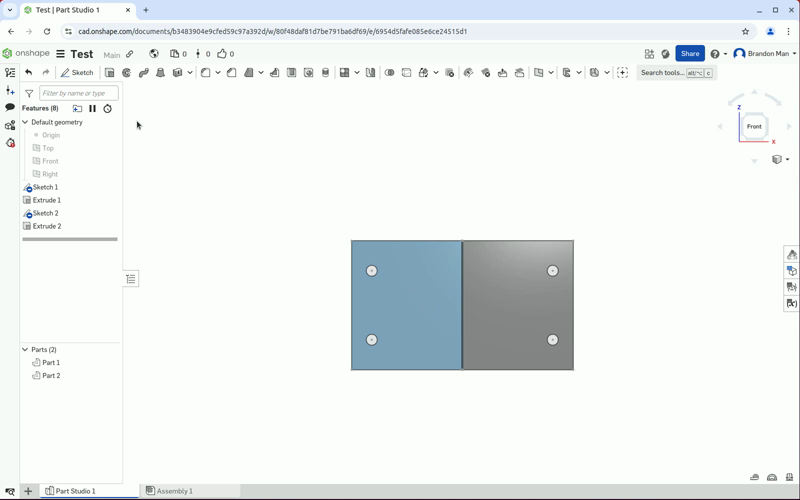
key(shift+7)
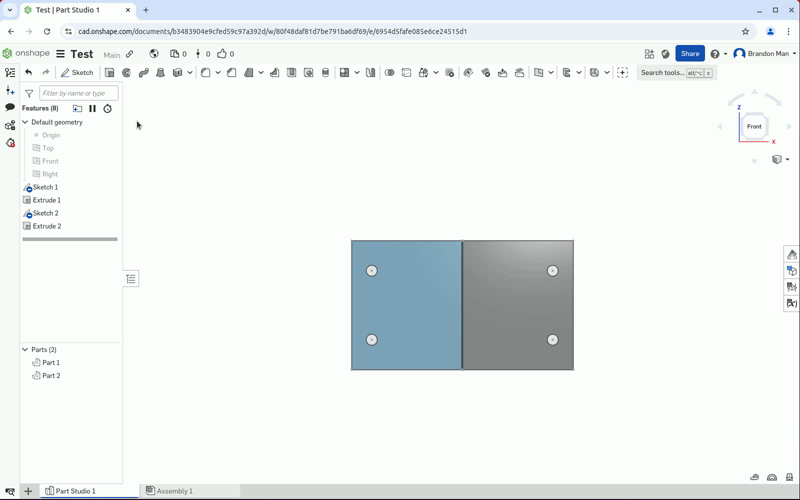
key(left, 2)
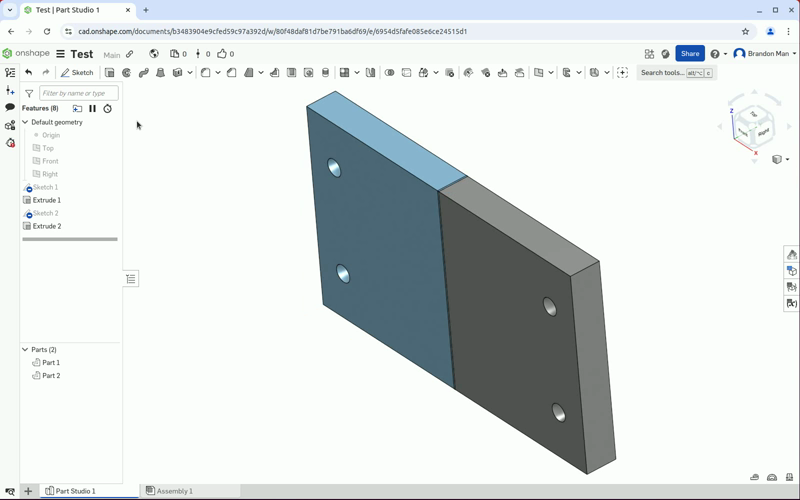
key(down, 2)
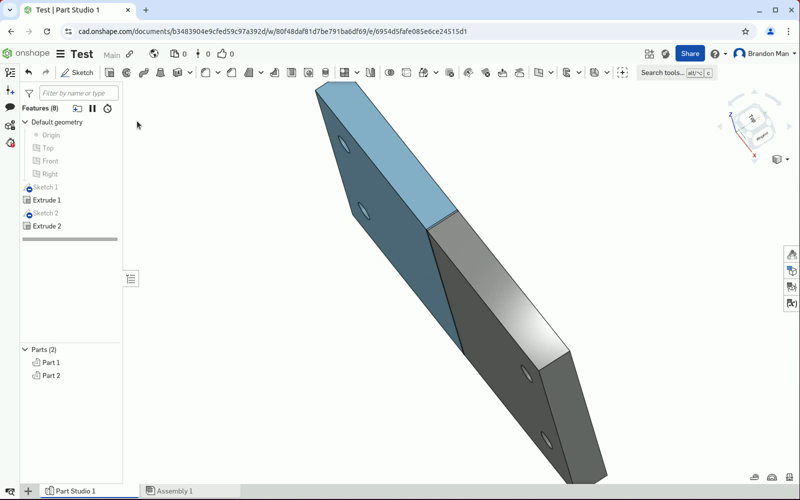
key(up, 2)
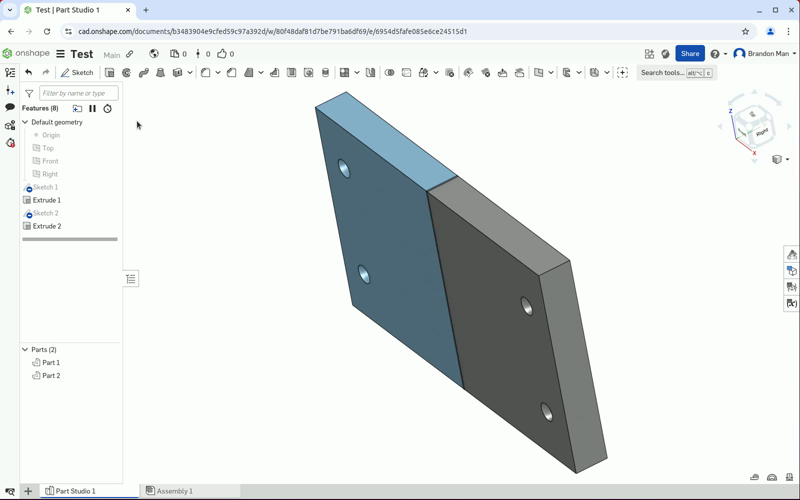
key(right, 2)
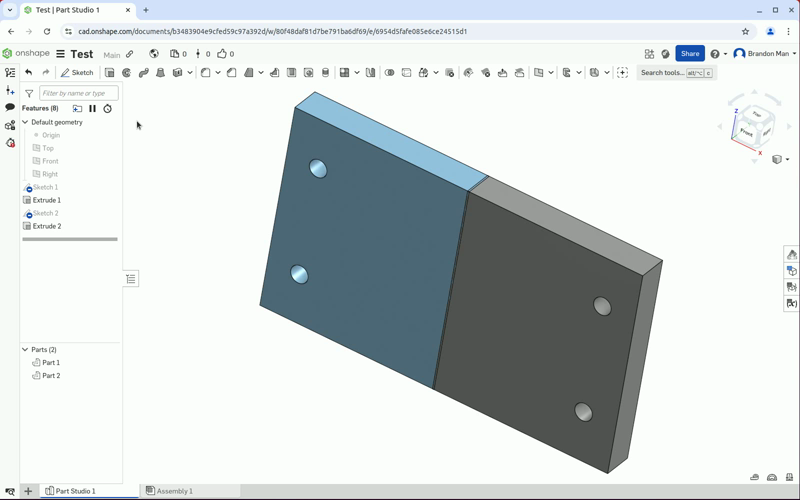
mouse_move(73, 189)
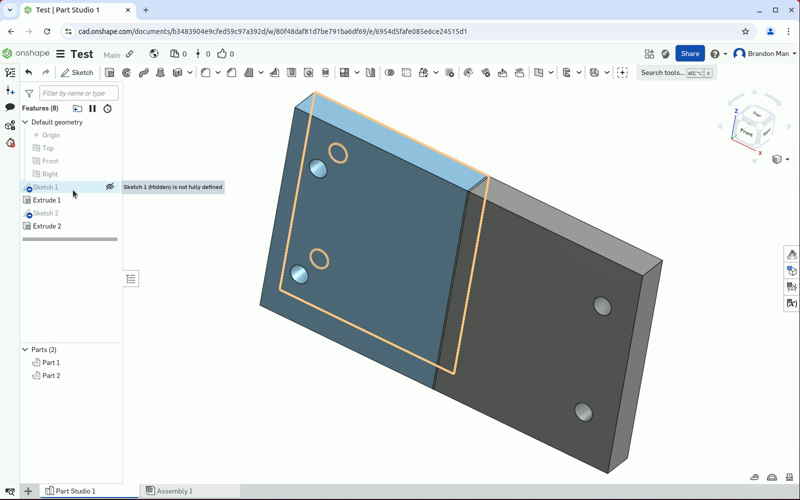
click(73, 189)